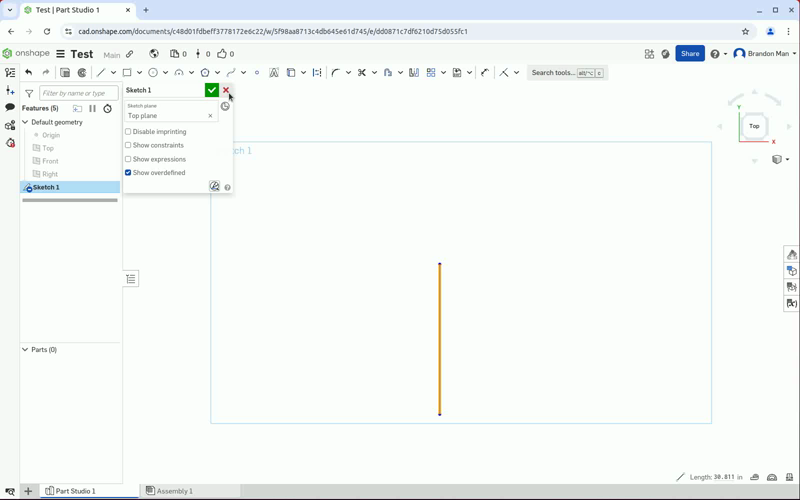
key(shift+h)
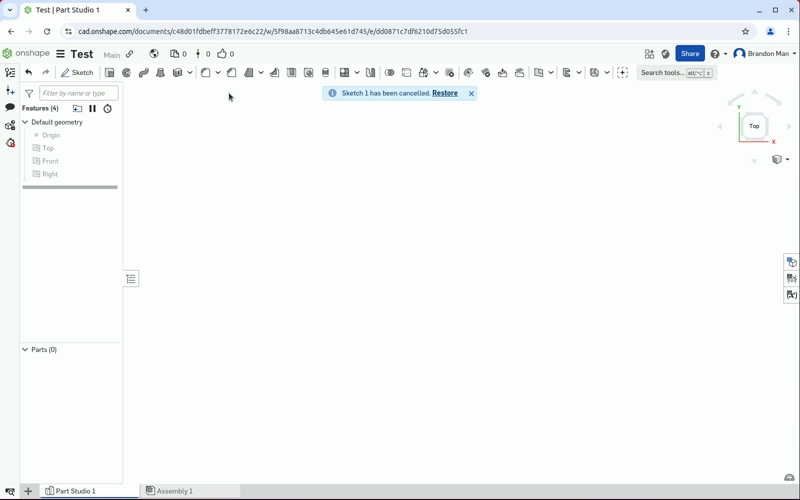
mouse_move(73, 352)
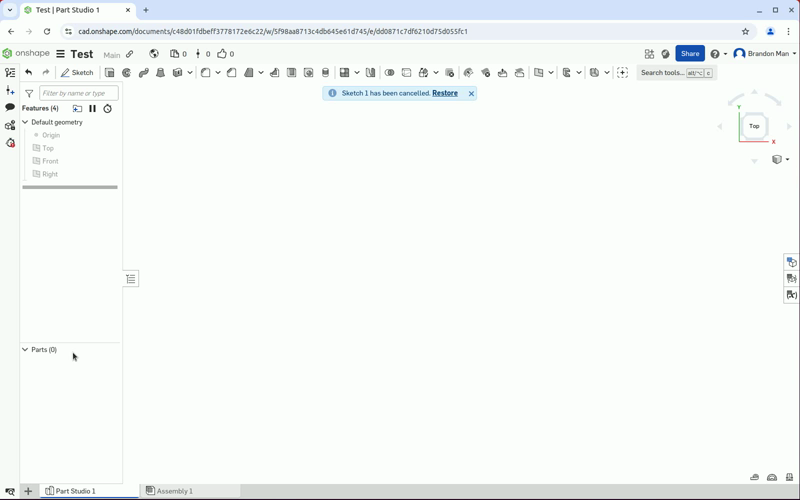
key(y)
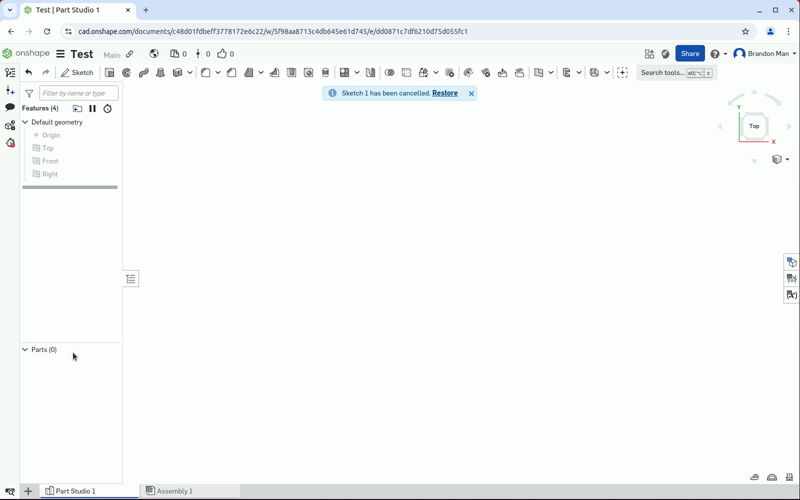
key(shift+p)
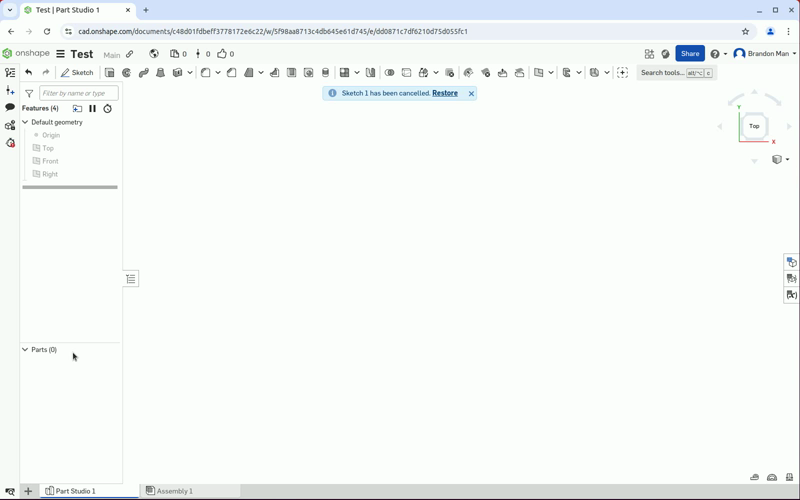
key(space)
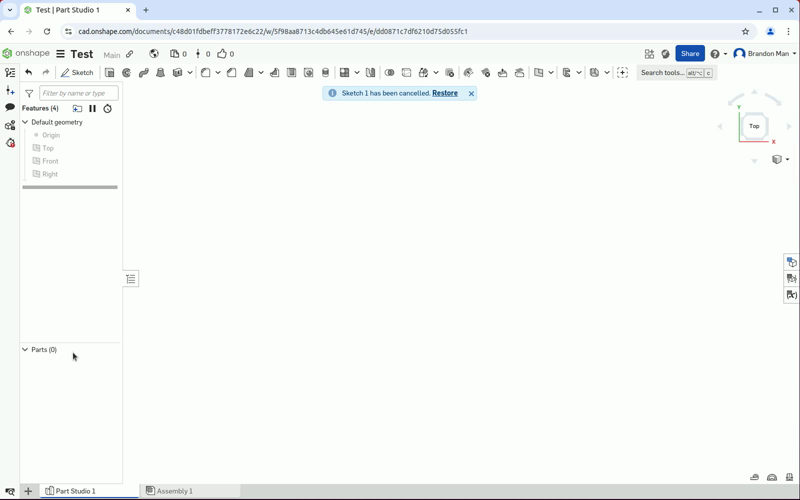
key_down(shift)
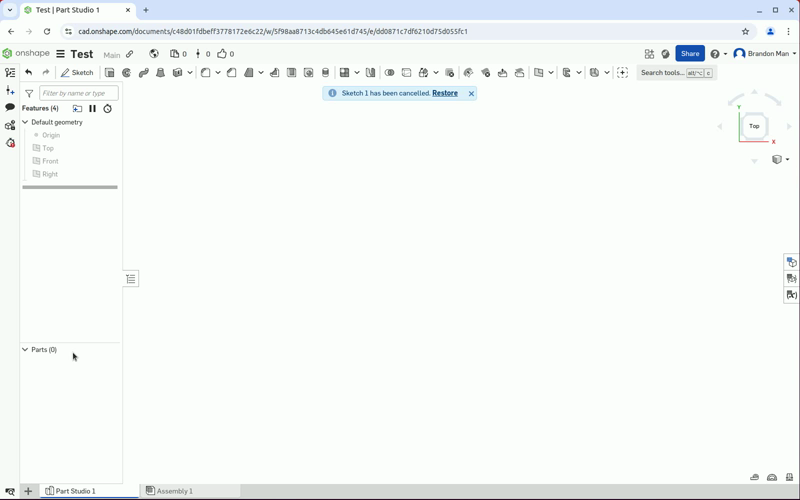
key(up)
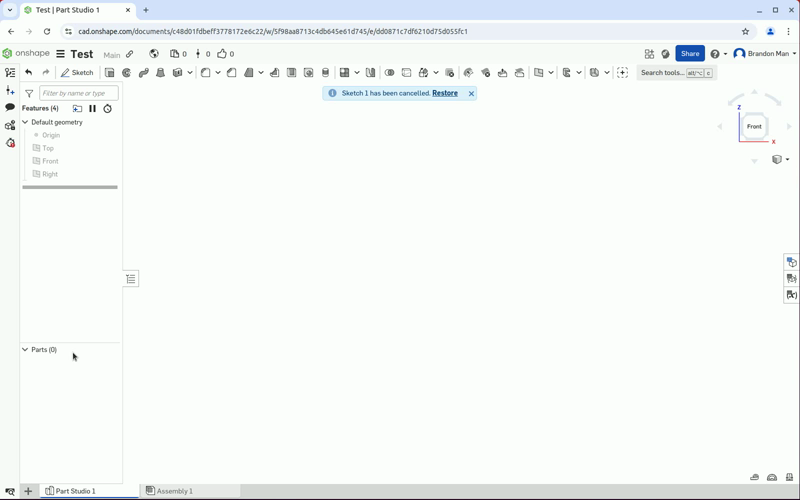
key_up(shift)
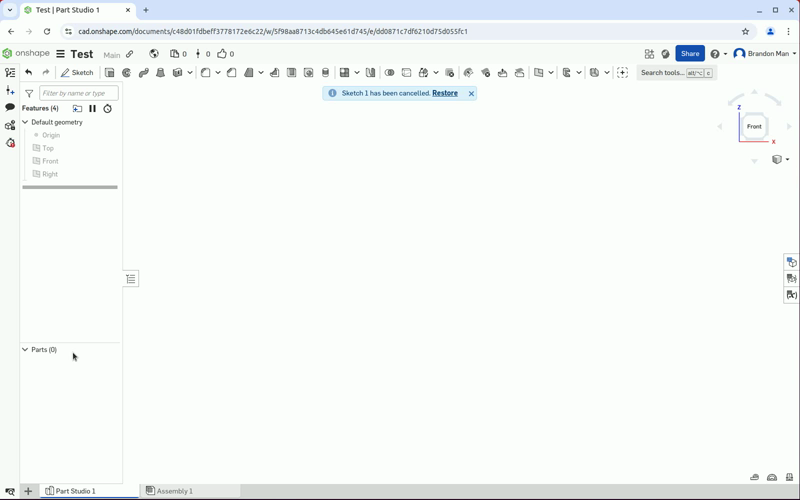
mouse_move(73, 352)
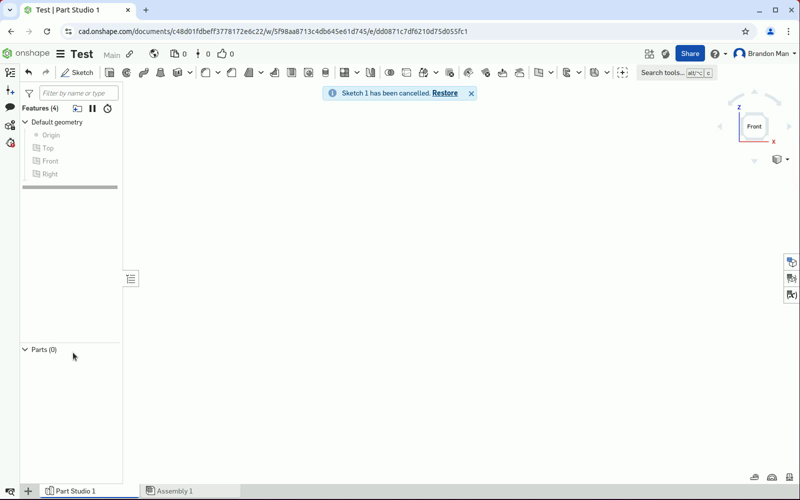
key(shift+y)
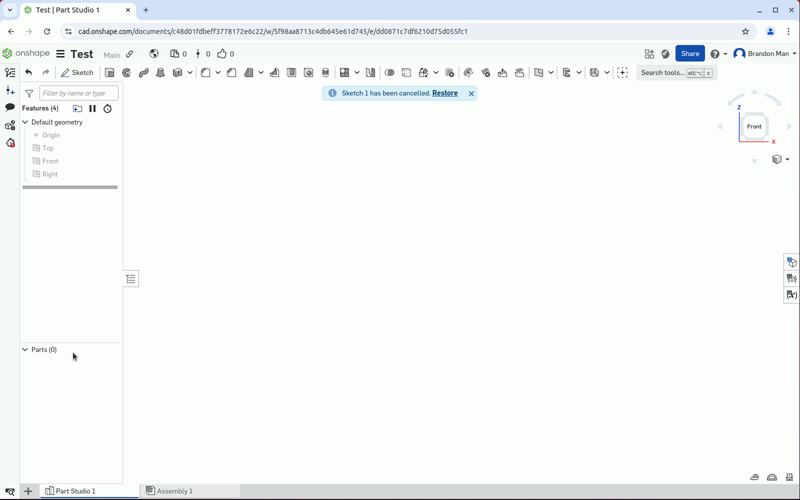
key(shift+s)
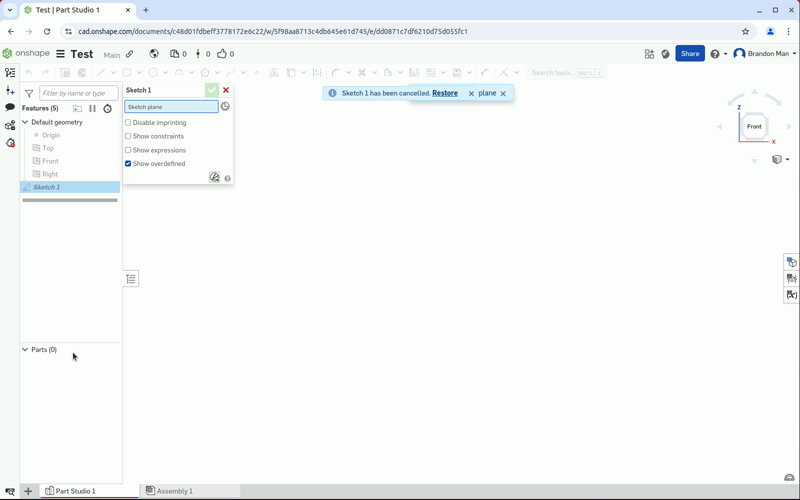
mouse_move(73, 163)
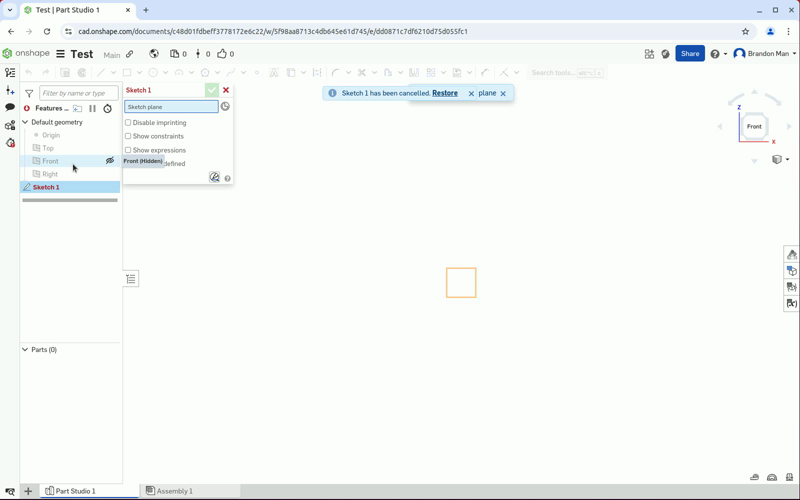
click(73, 163)
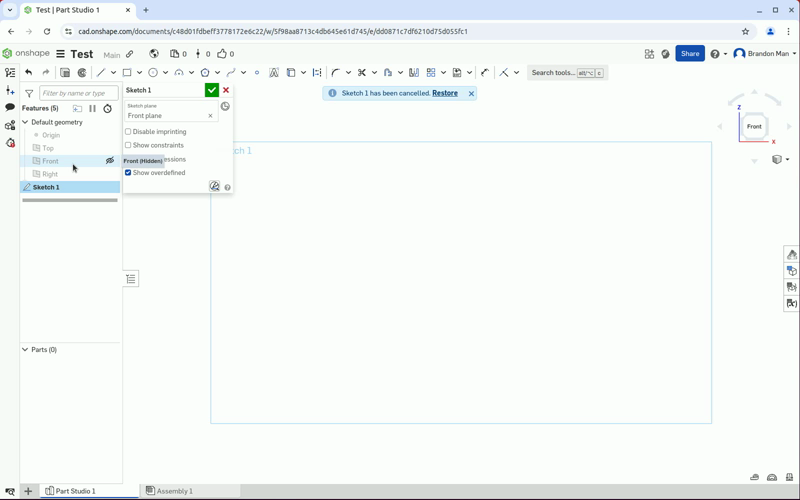
mouse_move(73, 352)
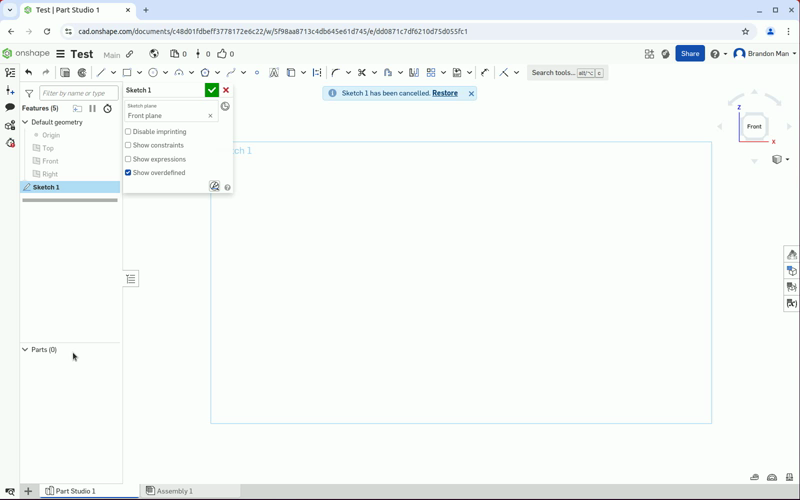
key(y)
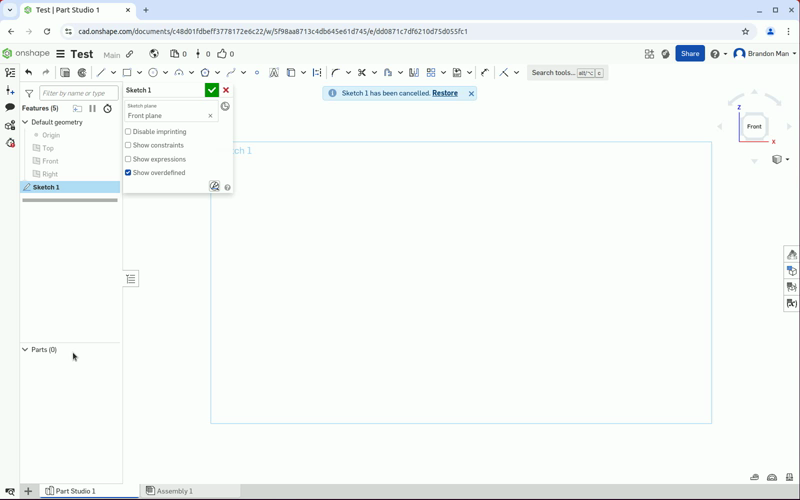
key(l)
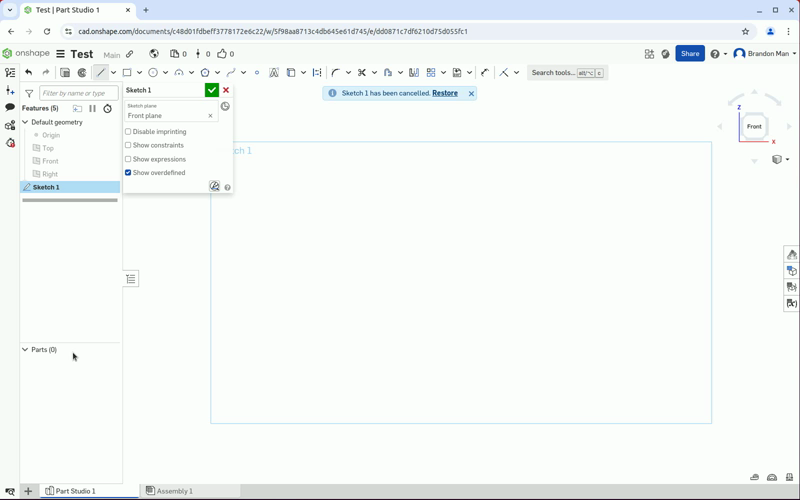
key_down(shift)
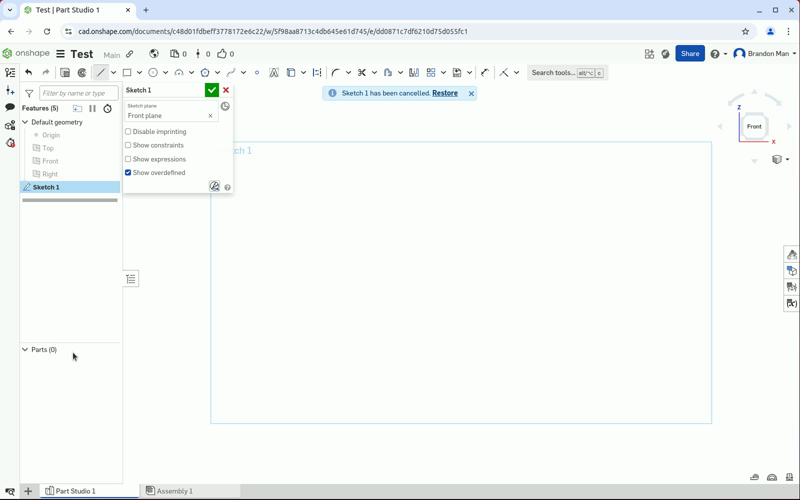
mouse_move(348, 282)
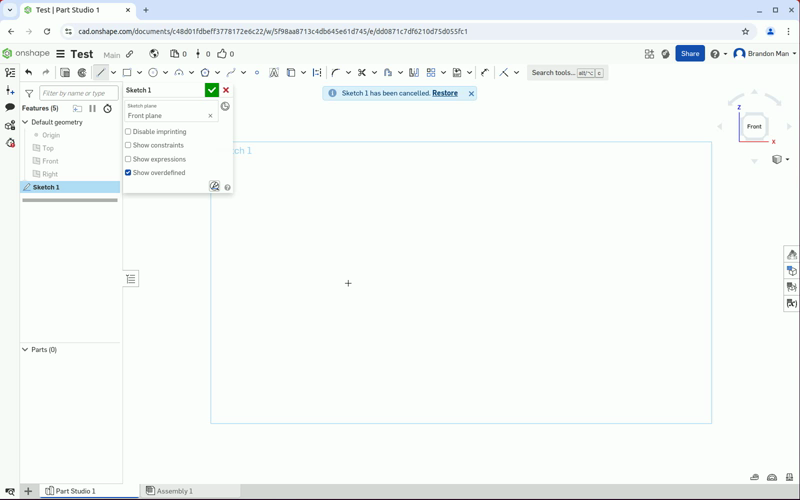
click(348, 282)
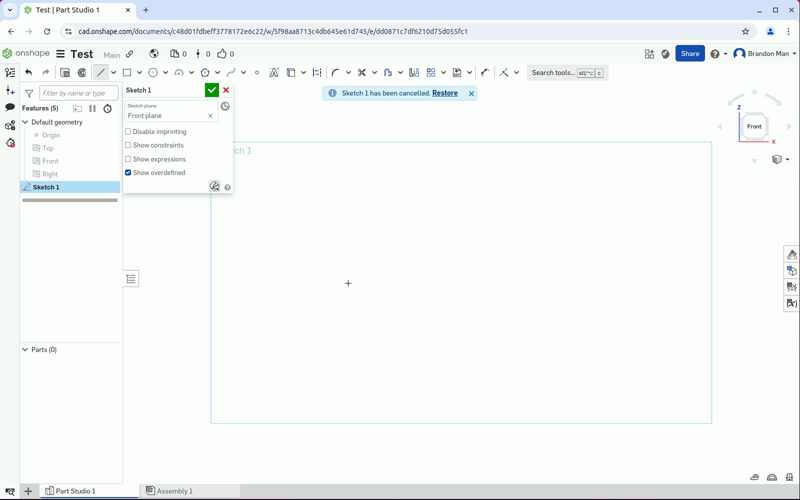
key_up(shift)
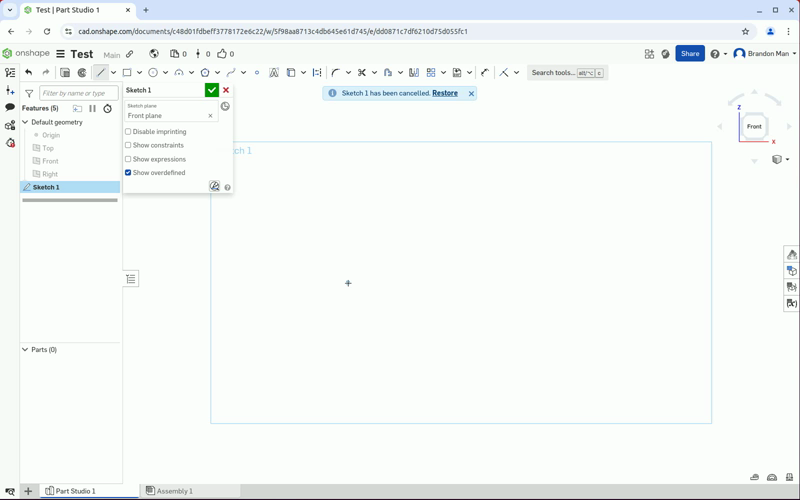
key_down(shift)
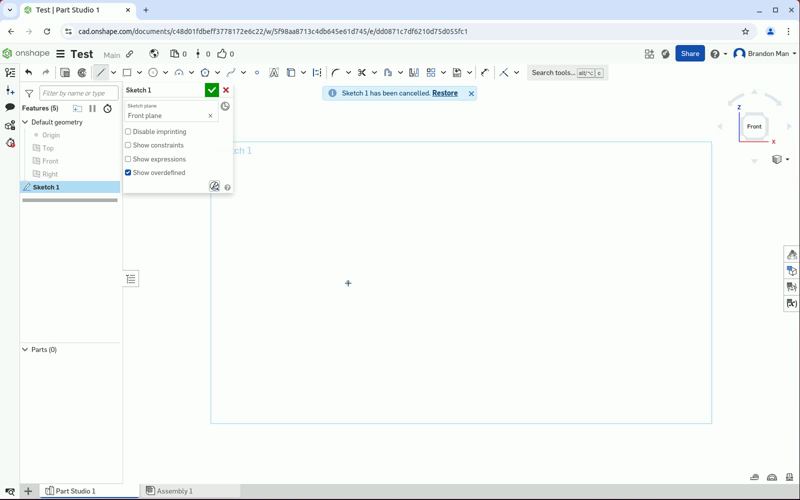
mouse_move(460, 282)
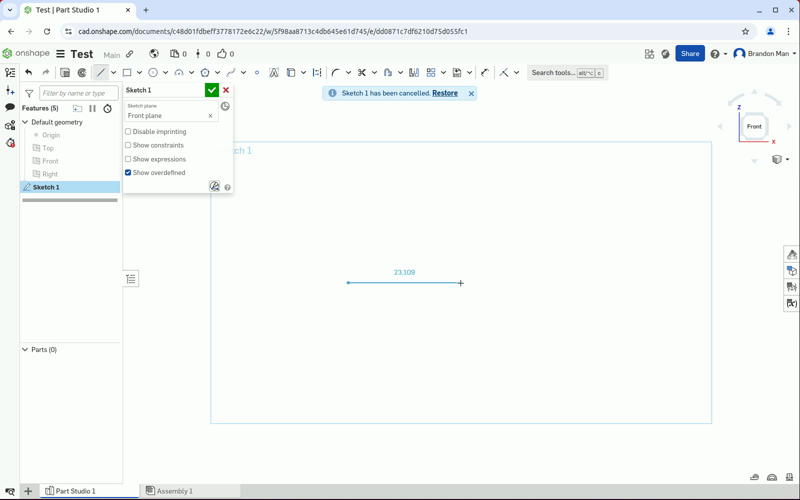
click(460, 282)
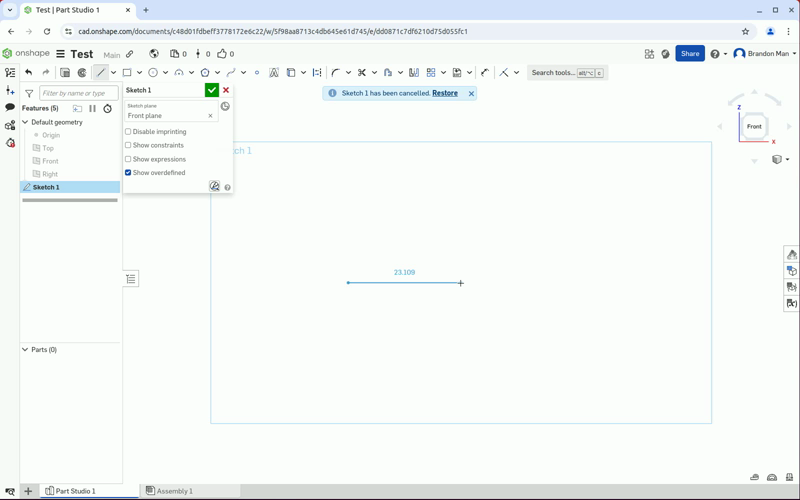
key_up(shift)
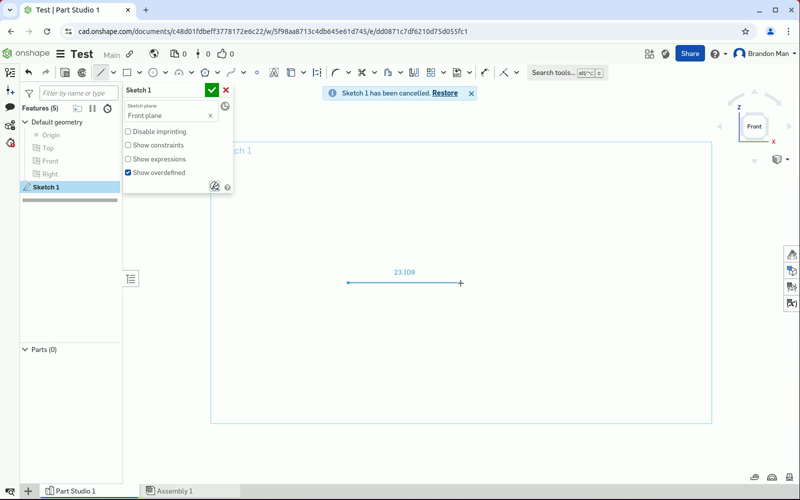
key_down(shift)
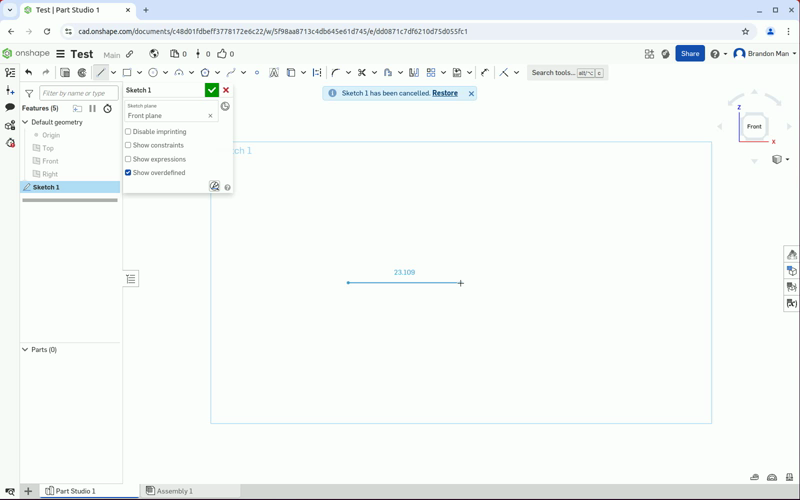
mouse_move(490, 282)
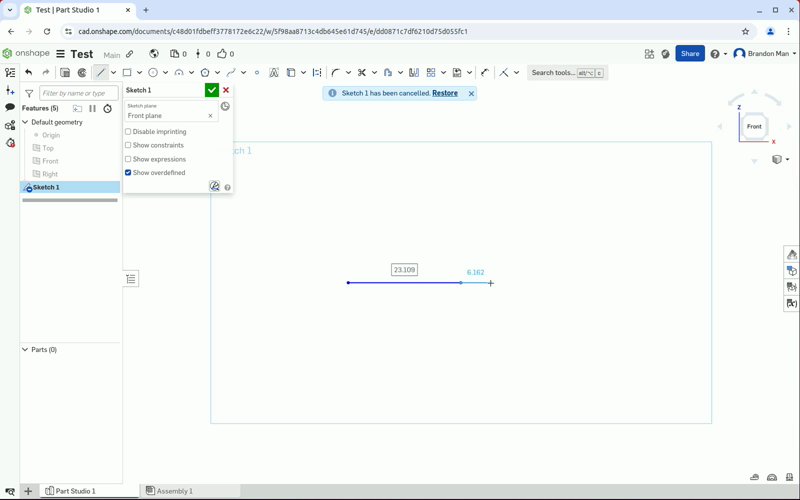
mouse_move(460, 237)
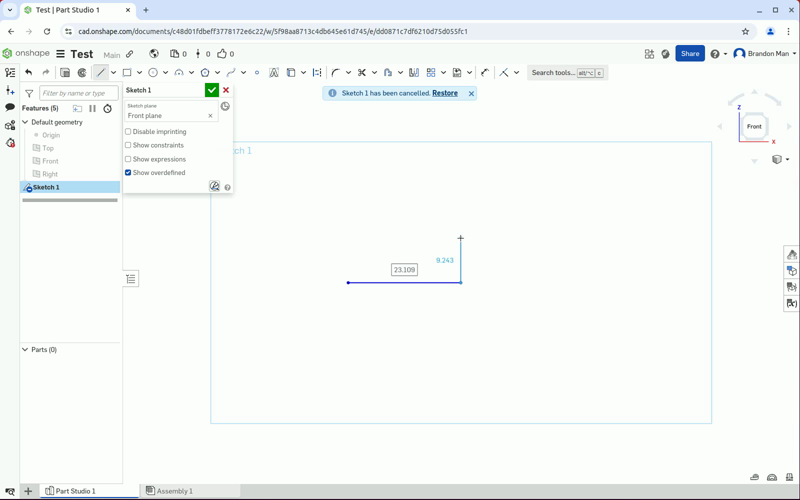
click(460, 237)
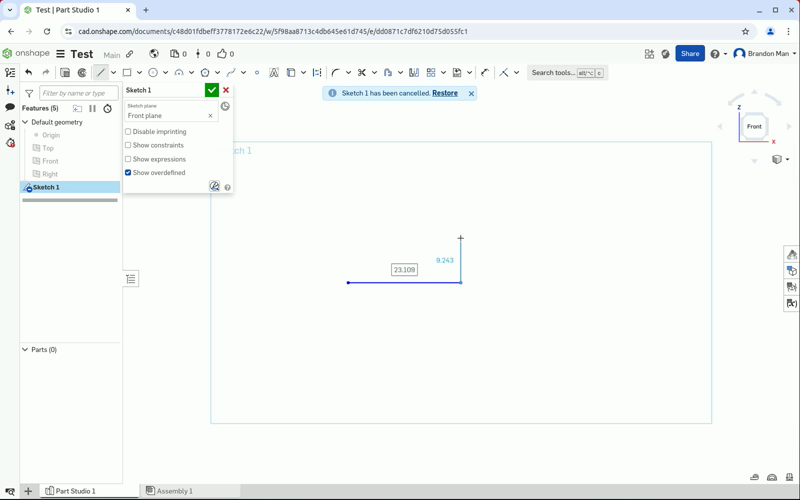
key_up(shift)
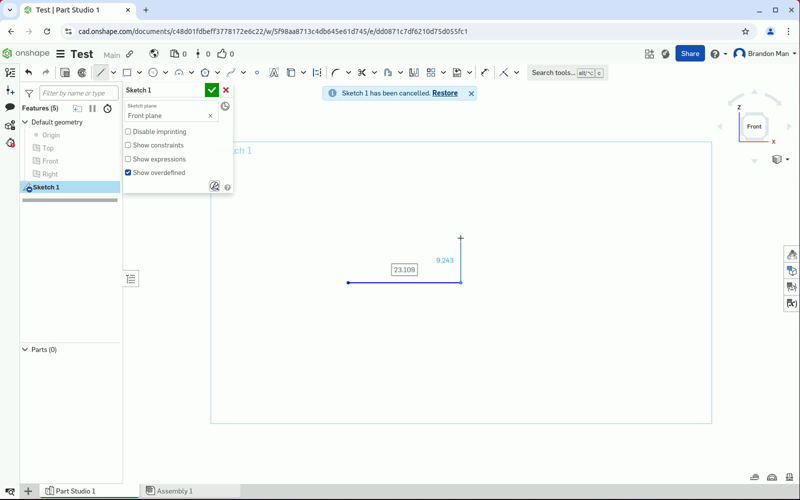
key_down(shift)
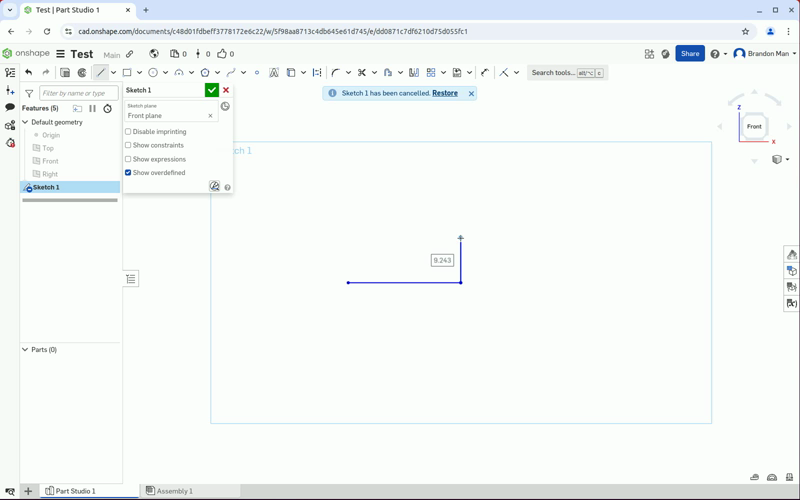
mouse_move(348, 237)
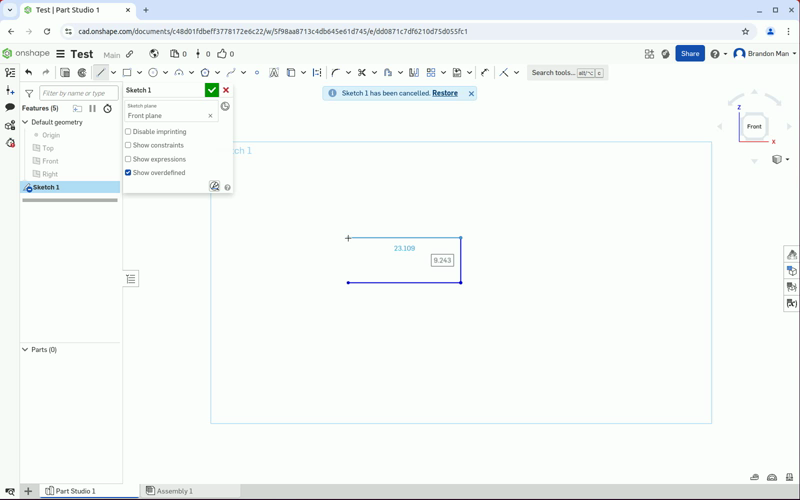
click(348, 237)
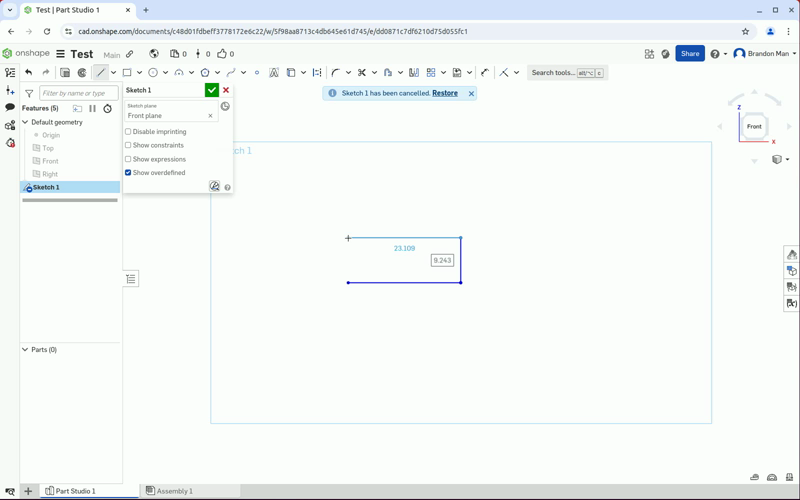
key_up(shift)
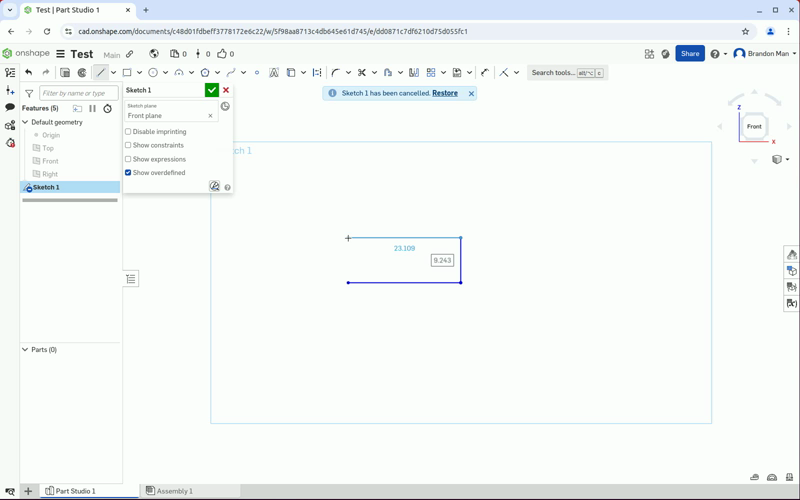
mouse_move(378, 237)
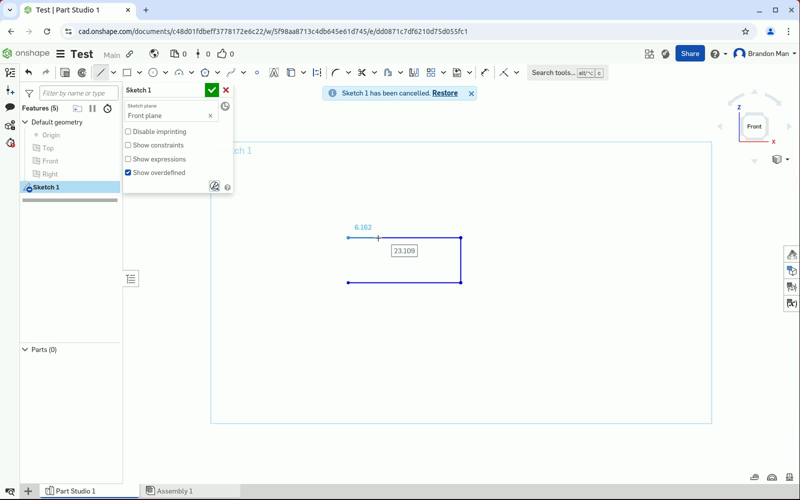
key_down(shift)
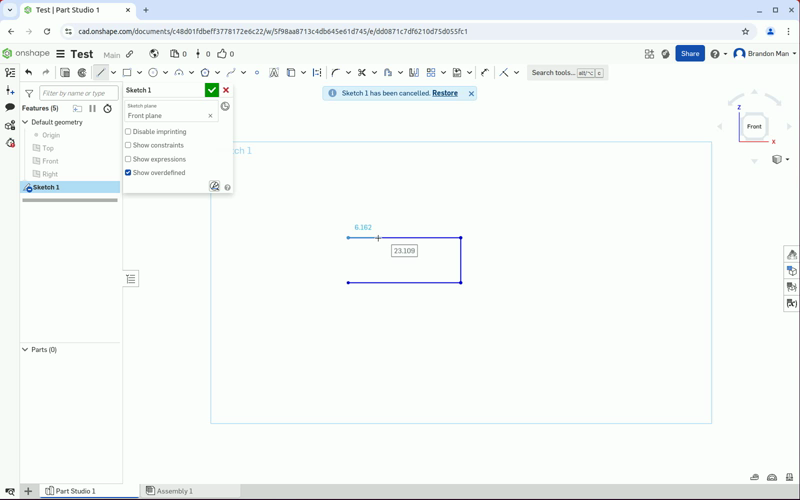
mouse_move(348, 282)
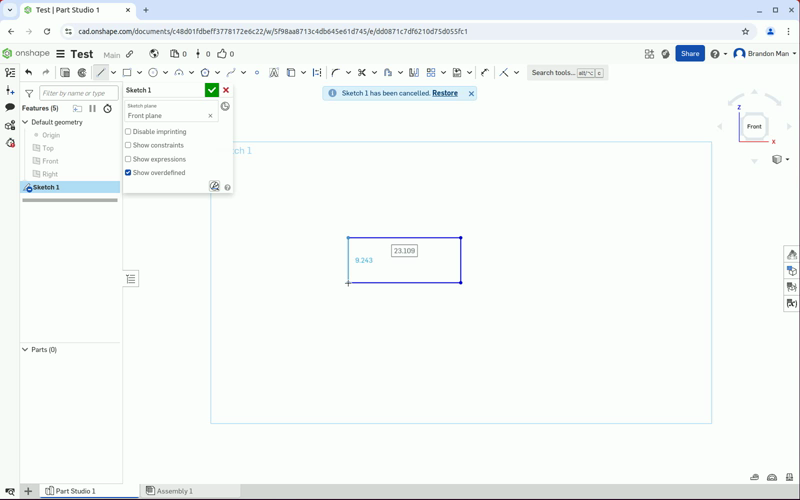
key_up(shift)
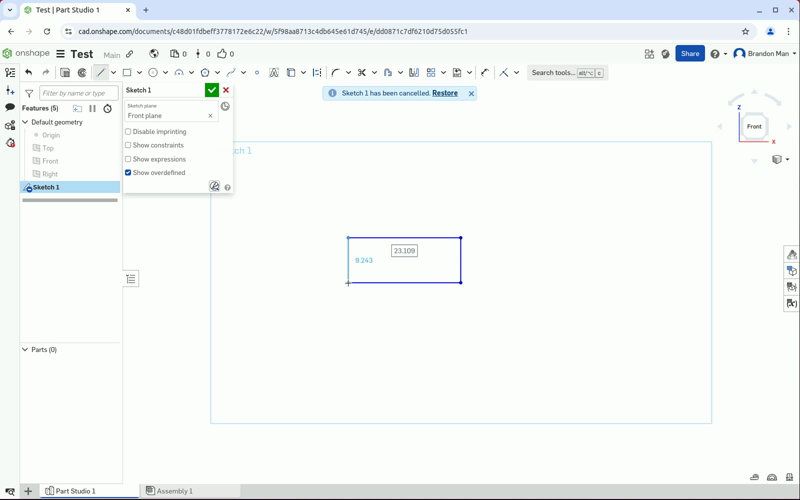
click(348, 282)
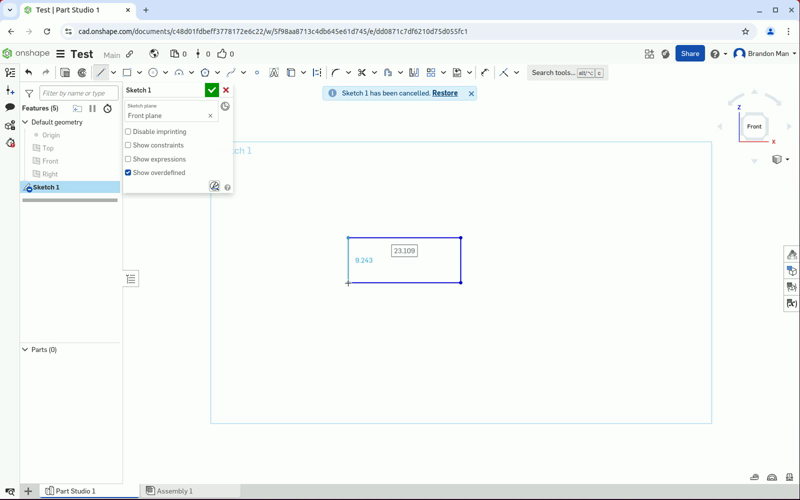
key(esc)
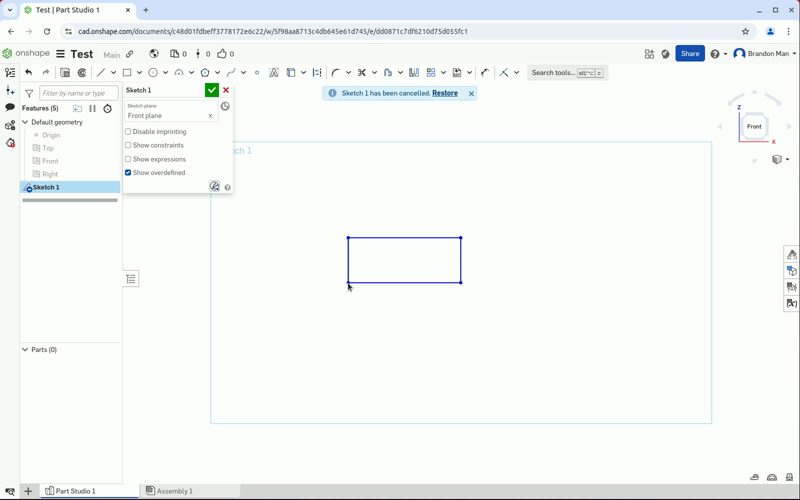
mouse_move(362, 268)
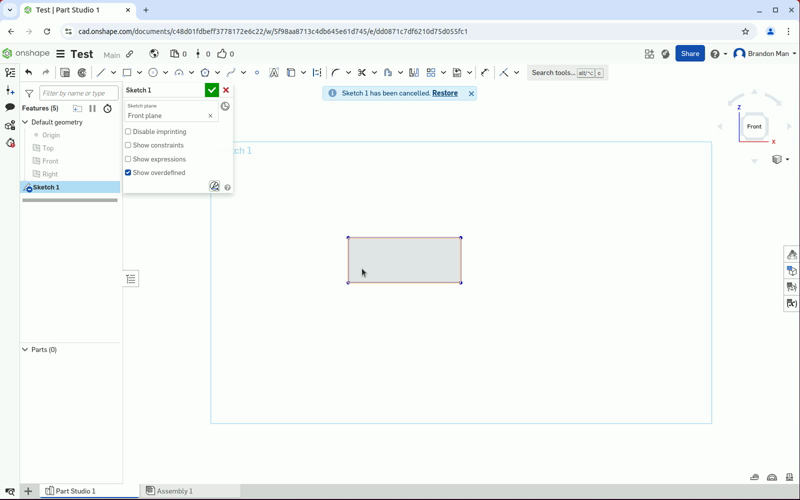
click(362, 268)
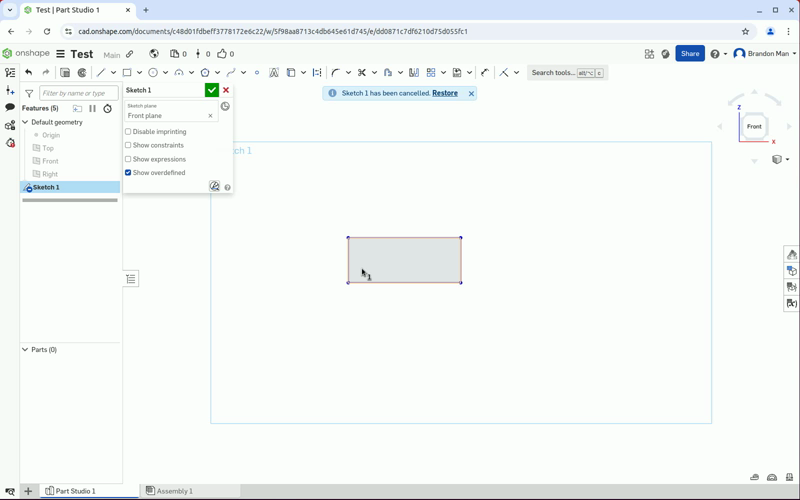
mouse_move(73, 352)
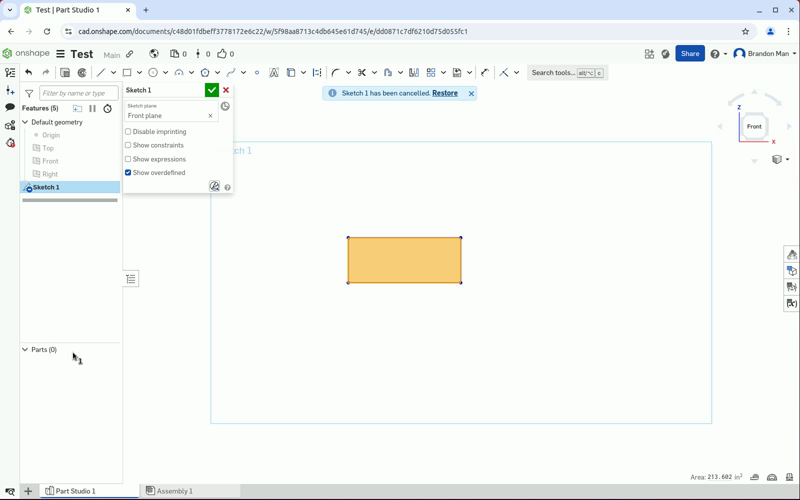
key(shift+y)
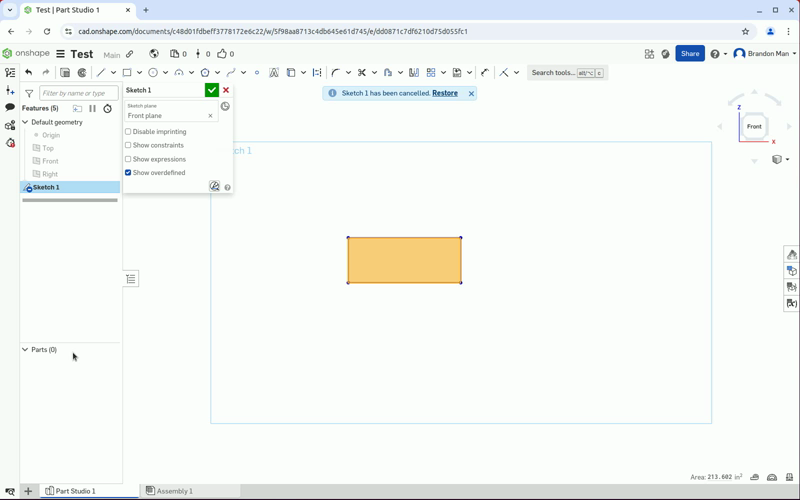
key(shift+e)
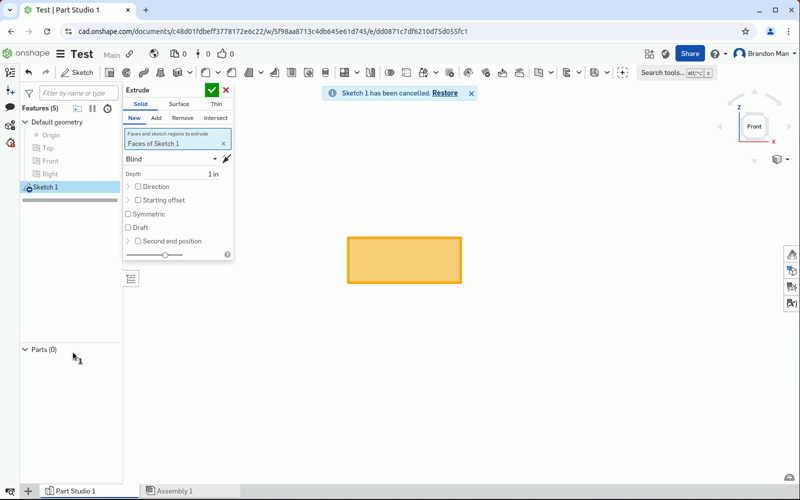
mouse_move(143, 106)
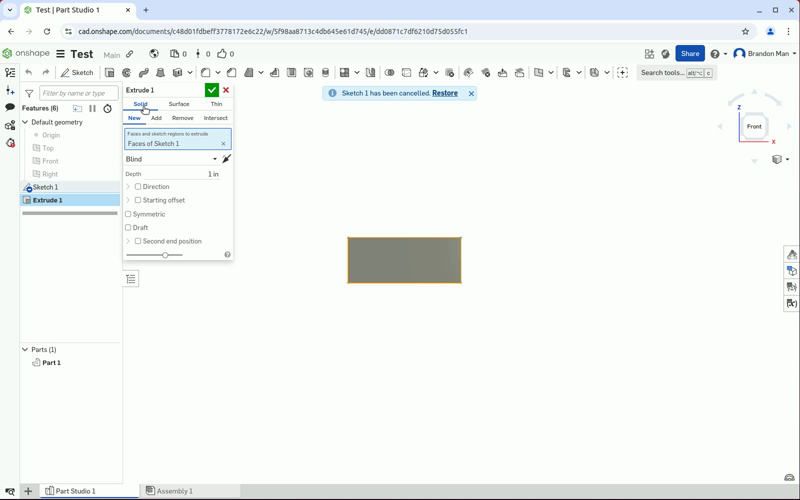
click(143, 106)
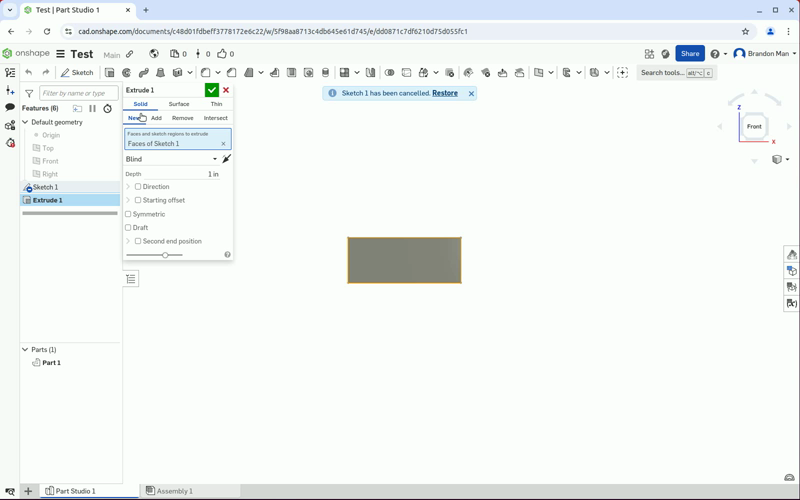
mouse_move(137, 120)
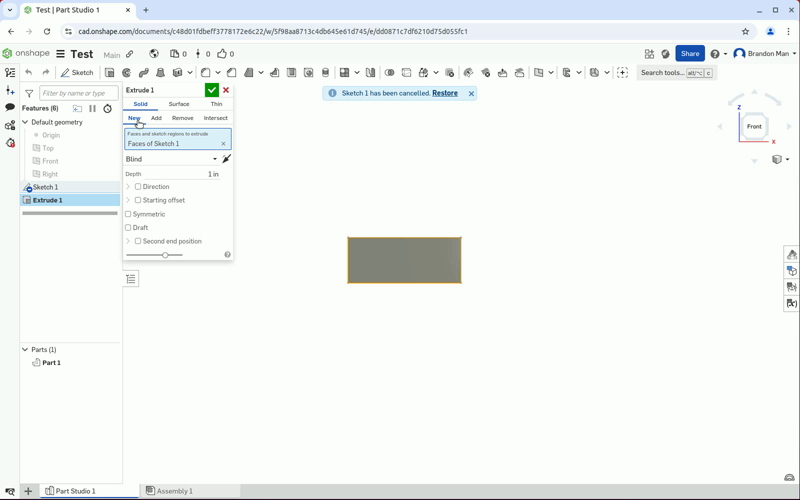
click(137, 120)
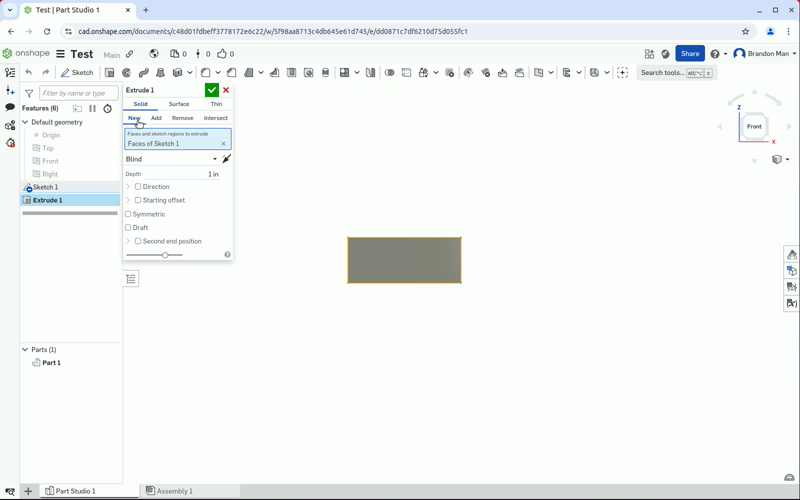
key(tab, 4)
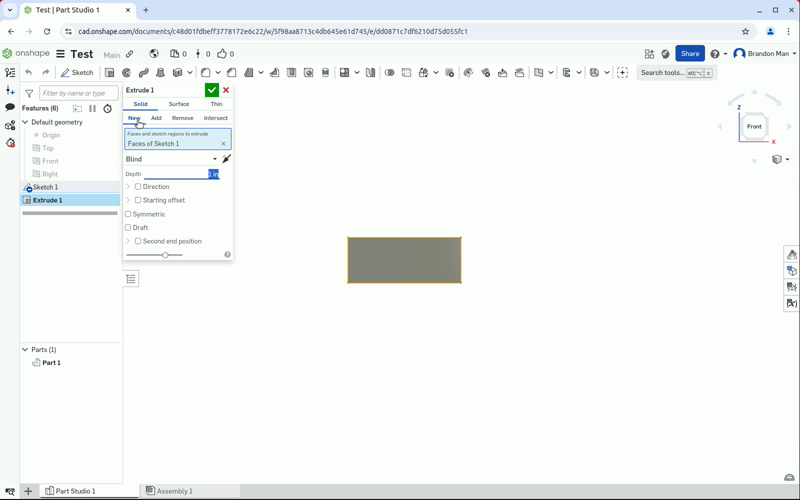
text(23.108)
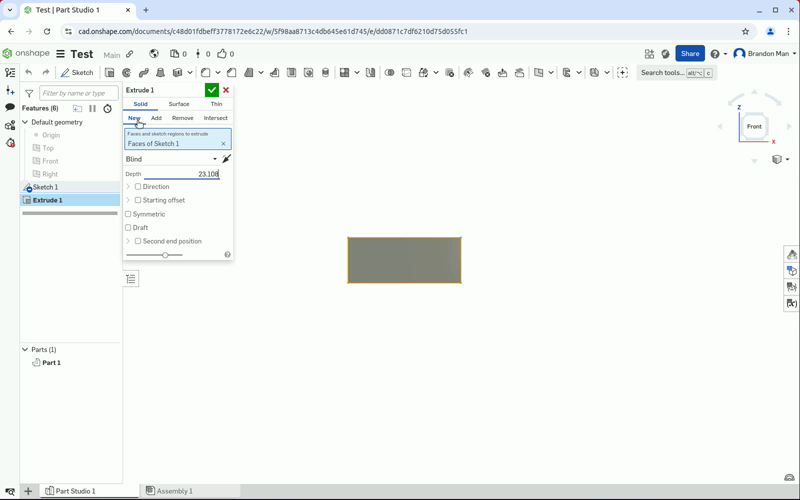
key(enter)
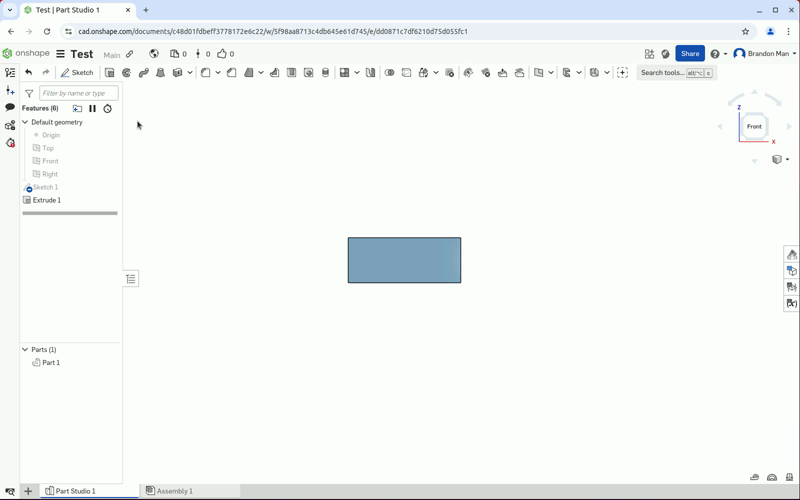
key(shift+h)
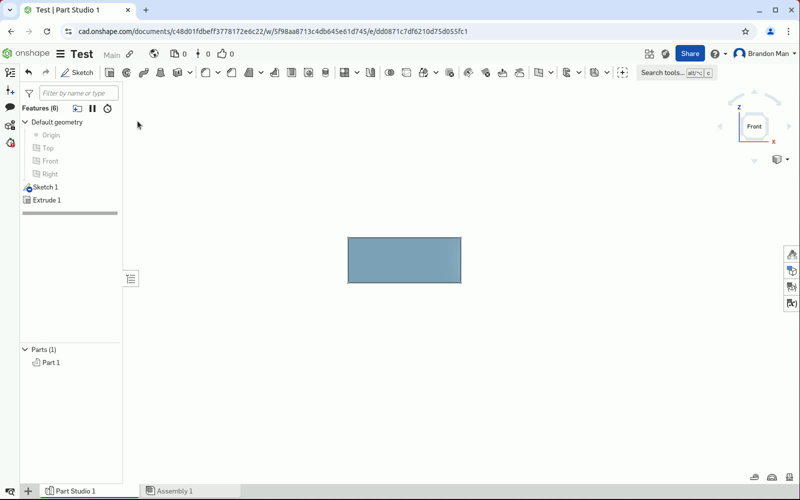
key(shift+h)
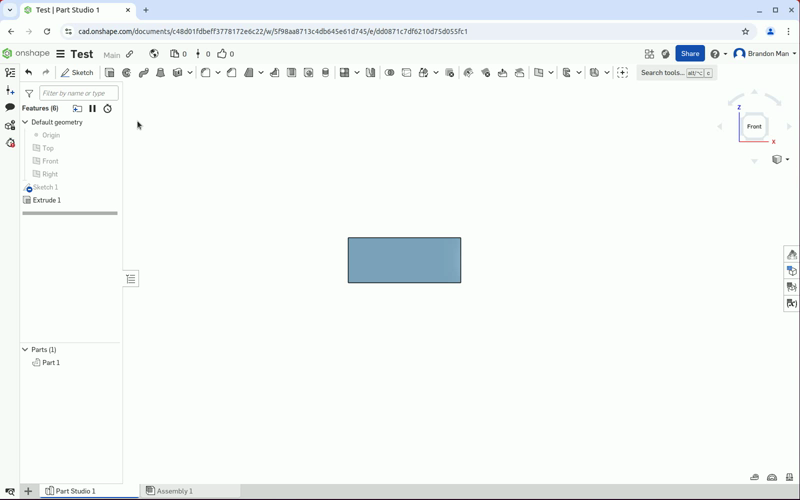
mouse_move(73, 189)
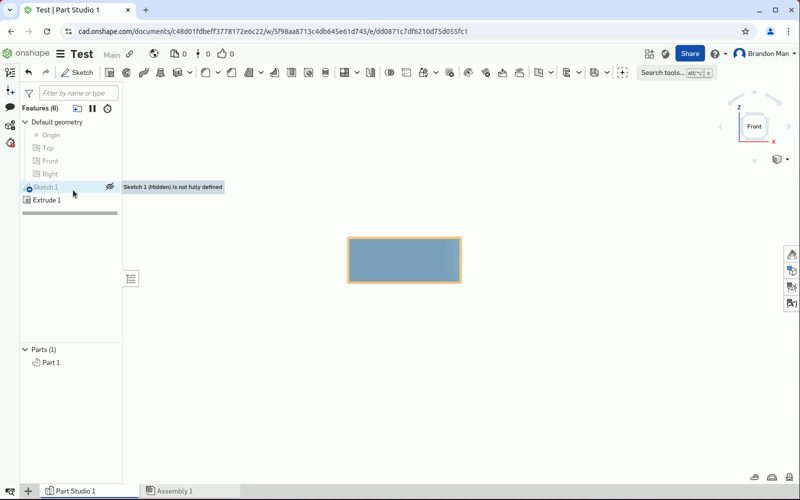
click(73, 189)
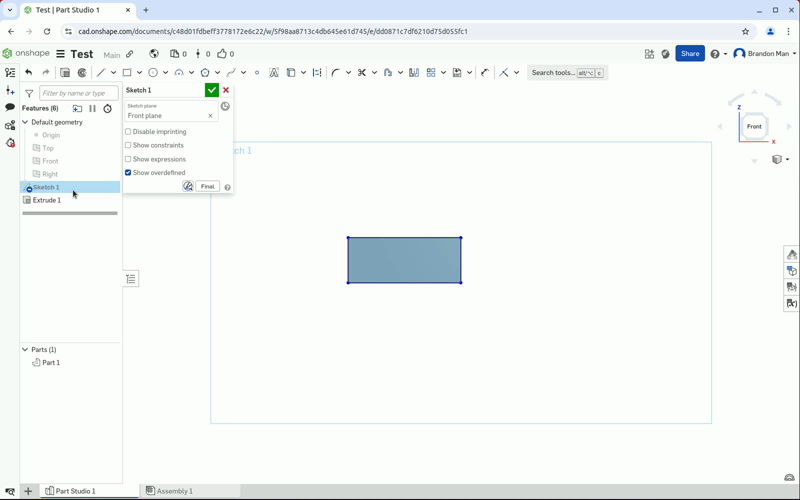
mouse_move(229, 92)
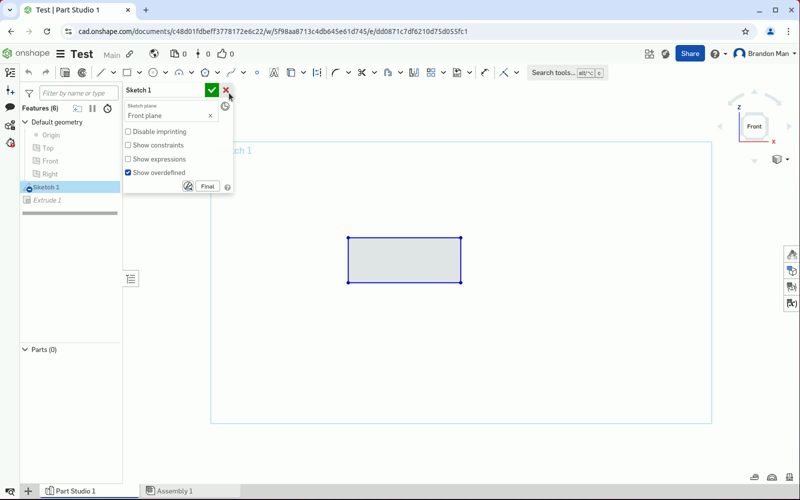
click(229, 92)
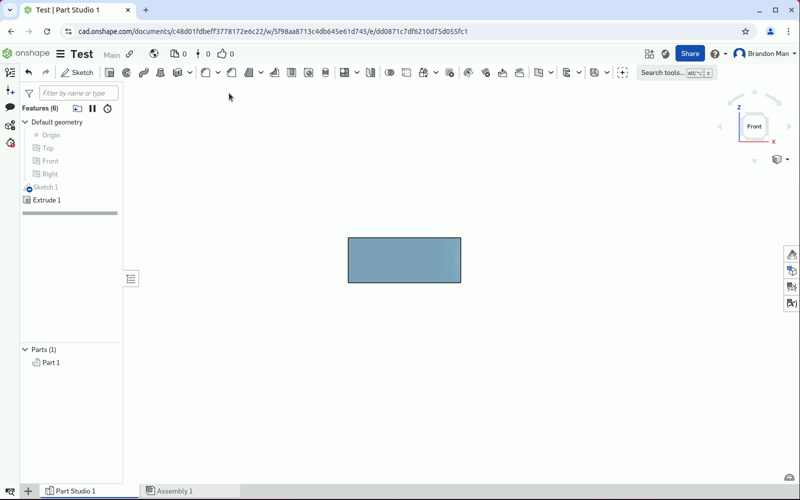
mouse_move(73, 352)
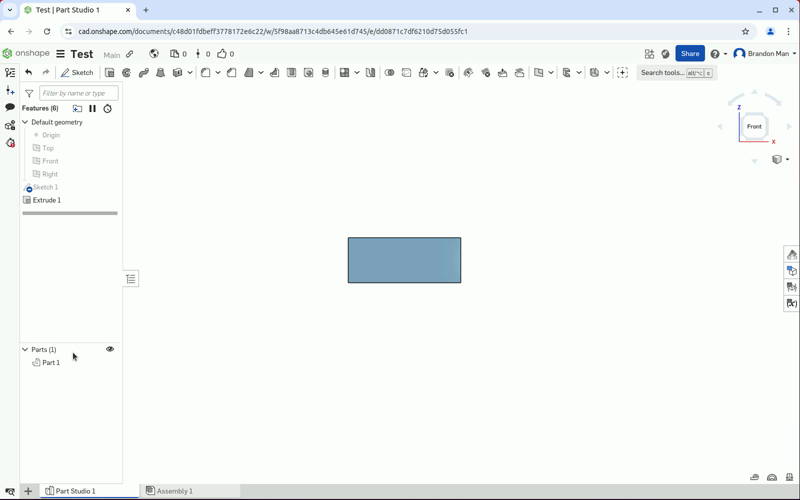
key(y)
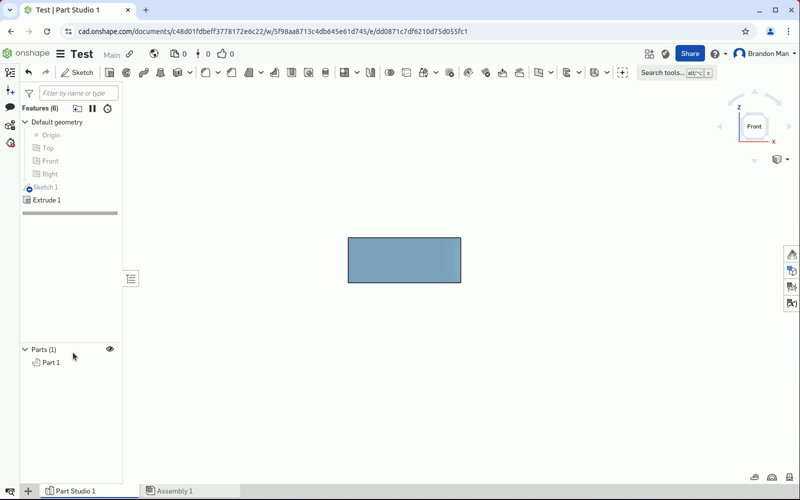
key(shift+p)
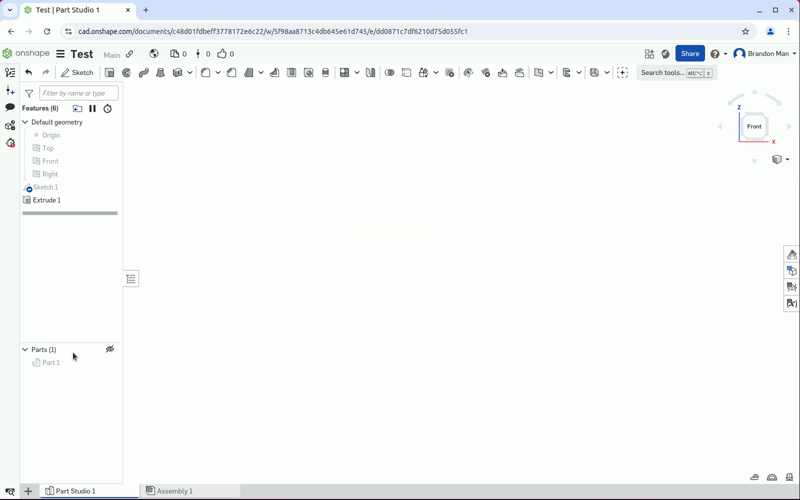
key(space)
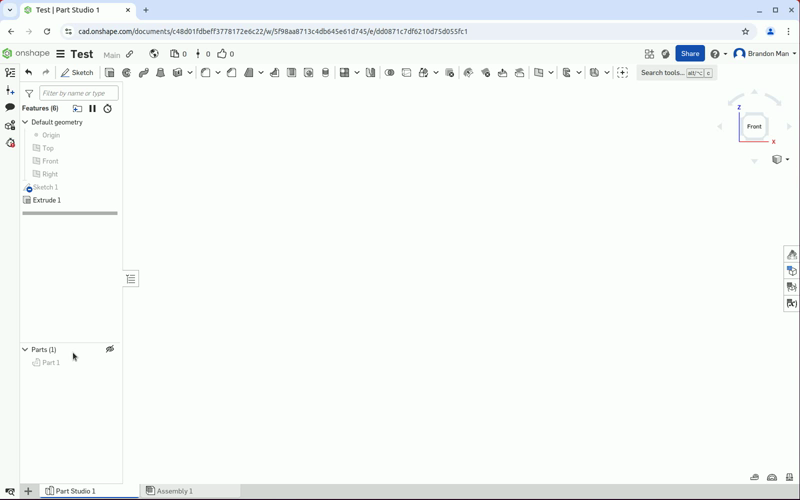
key_down(shift)
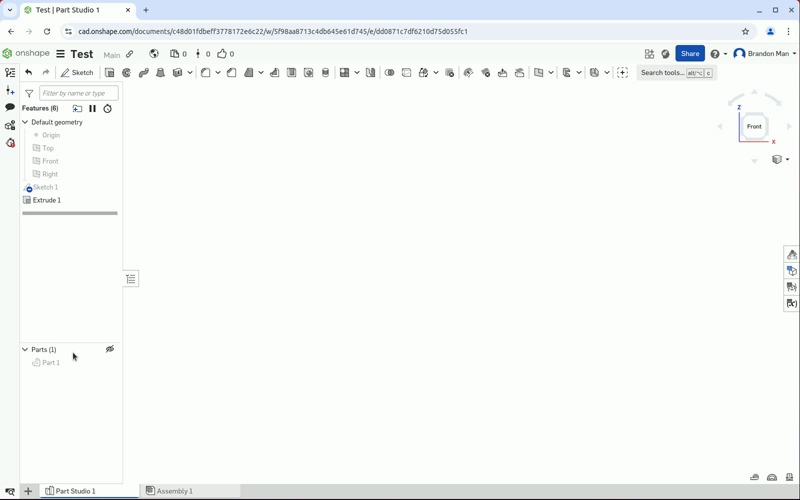
key(down)
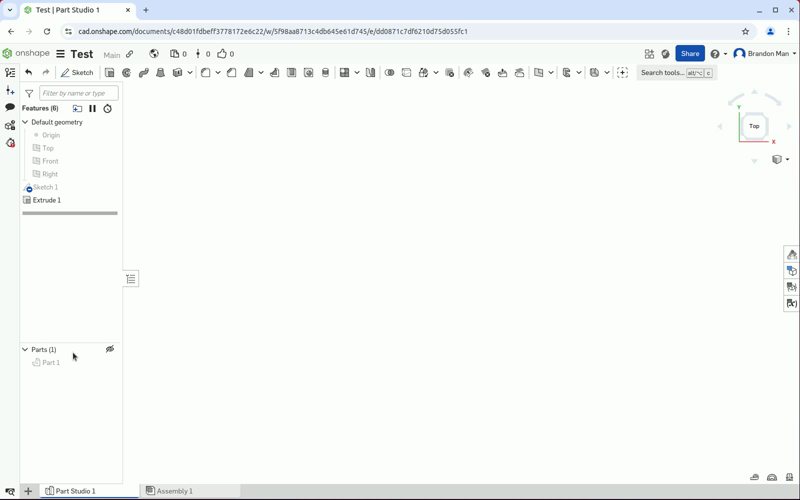
key_up(shift)
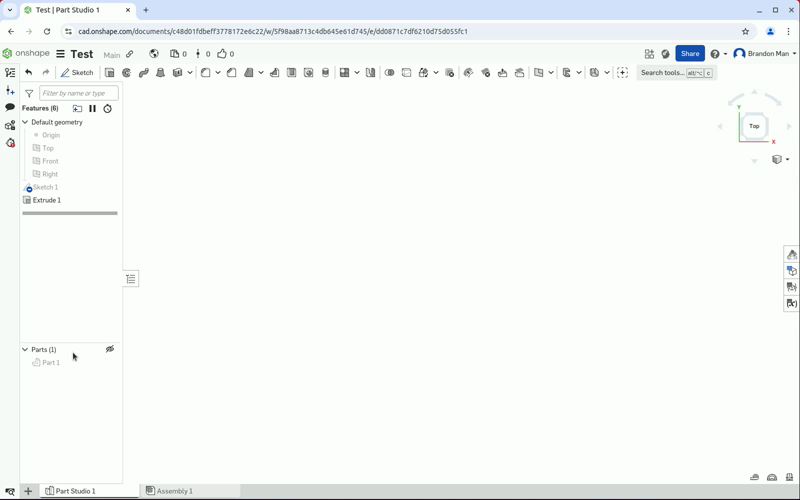
mouse_move(73, 352)
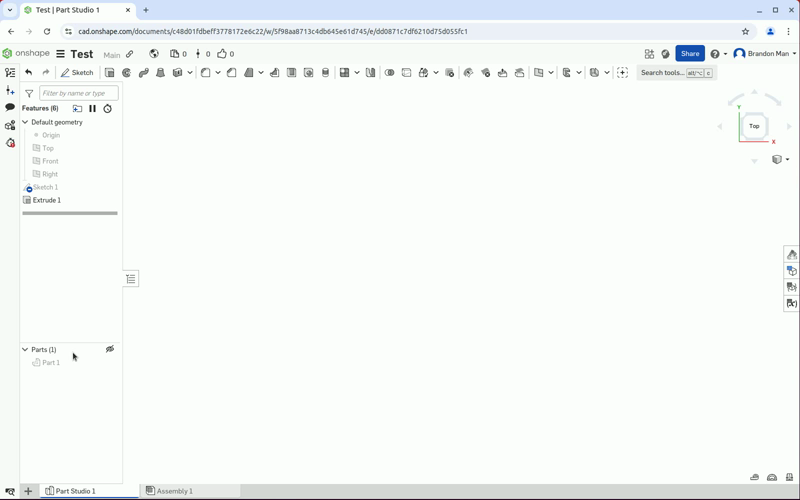
key(shift+y)
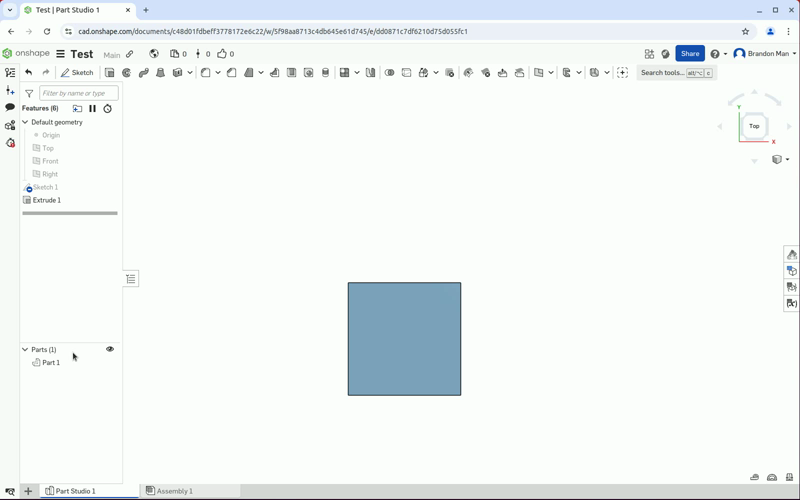
mouse_move(541, 75)
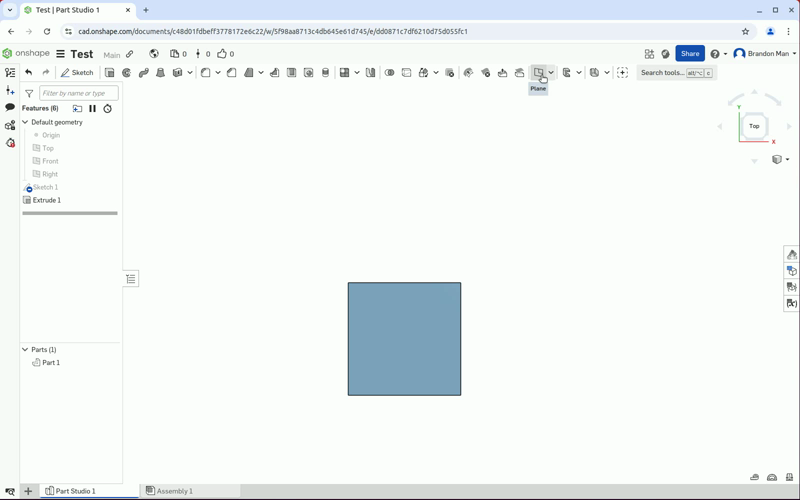
click(541, 75)
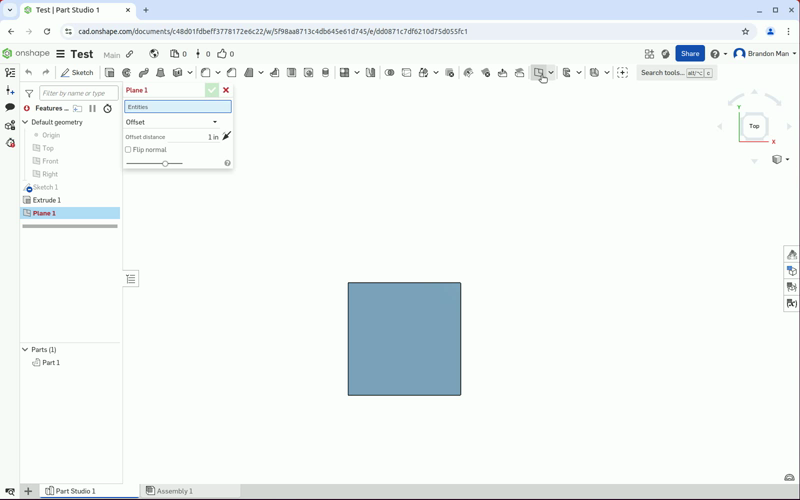
mouse_move(73, 150)
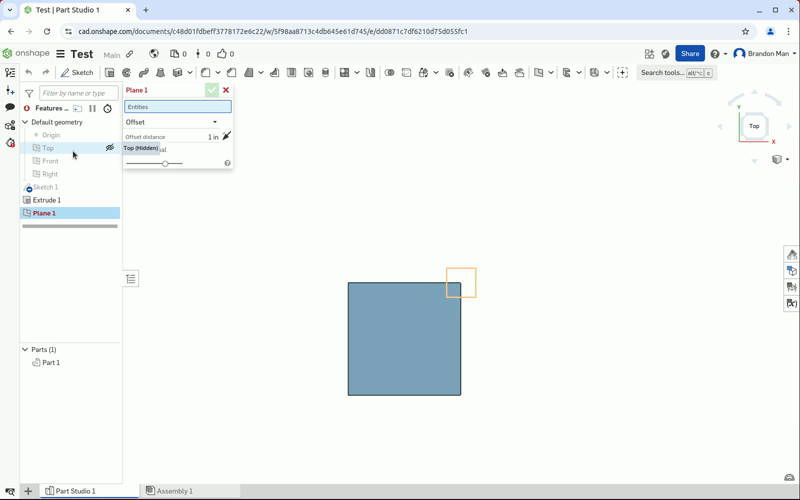
click(73, 150)
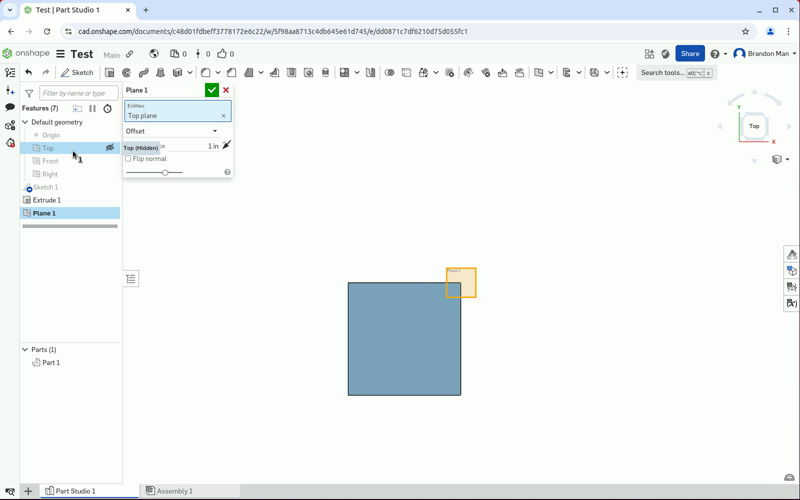
key(tab, 2)
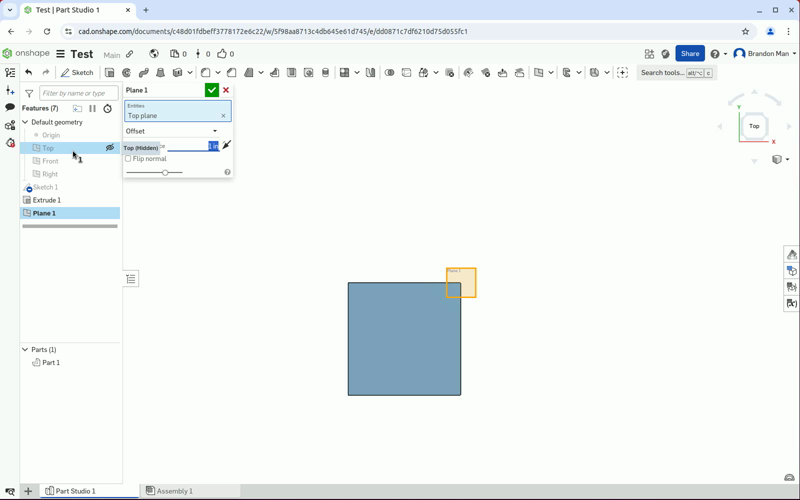
text(9.151)
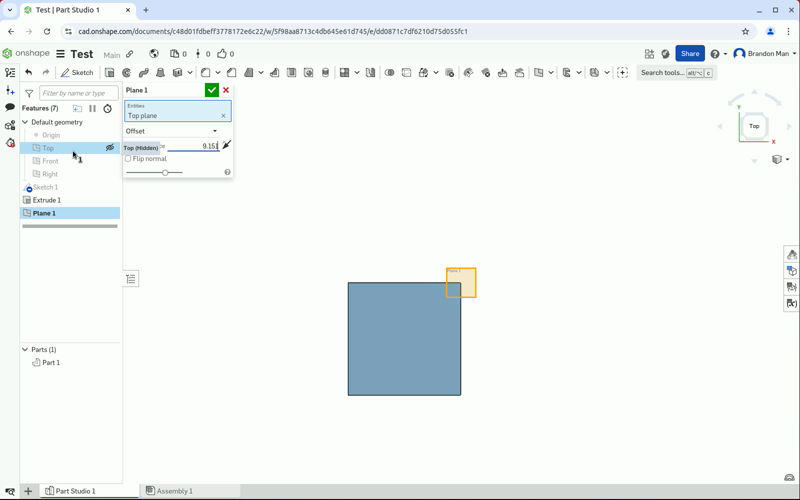
key(enter, 2)
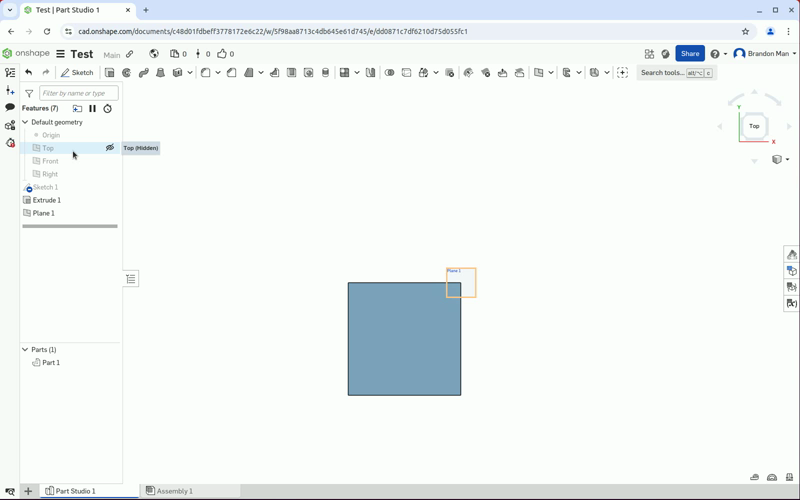
key(shift+s)
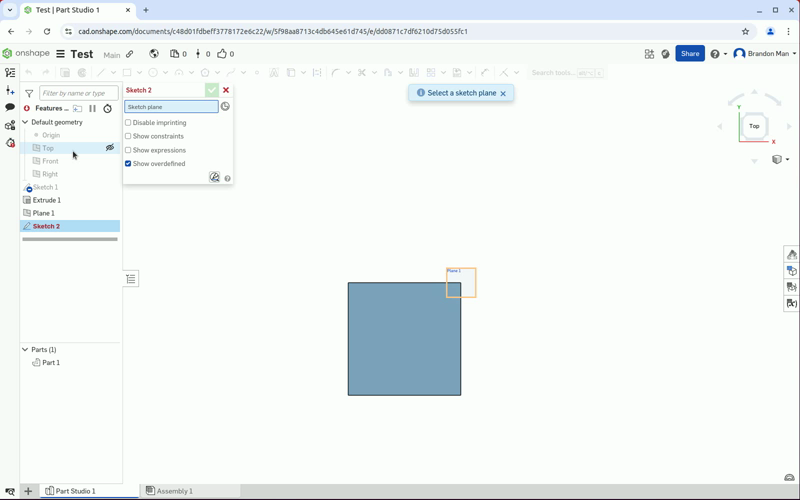
mouse_move(73, 215)
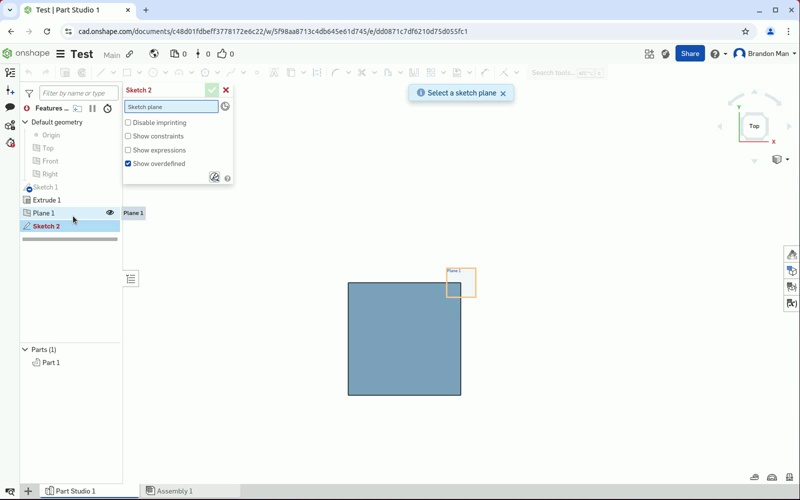
click(73, 215)
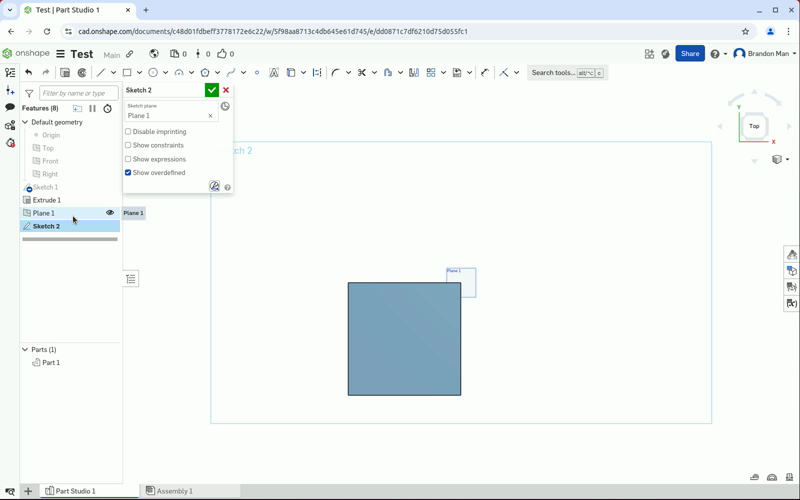
mouse_move(73, 352)
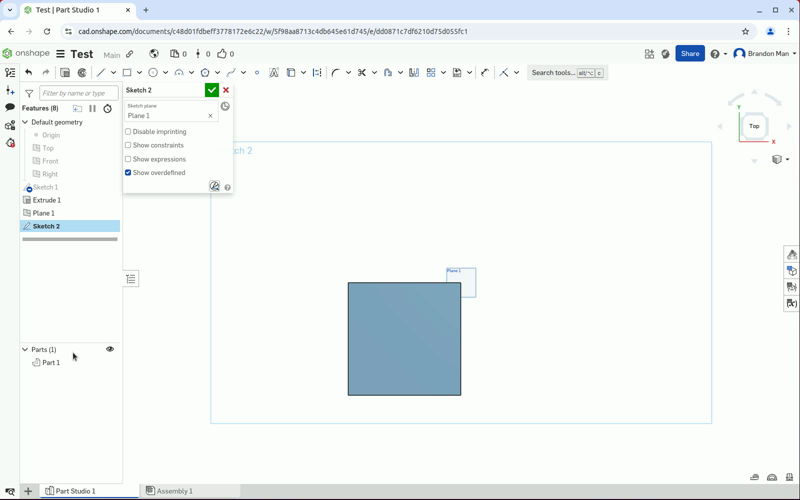
key(y)
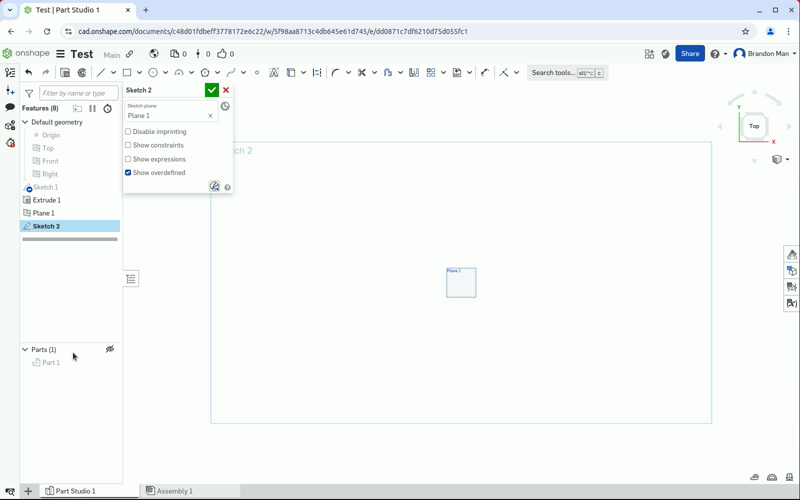
key(c)
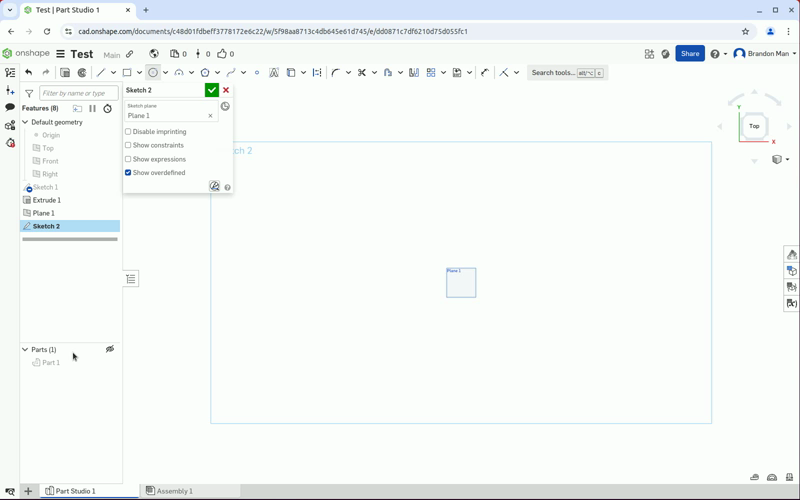
key_down(shift)
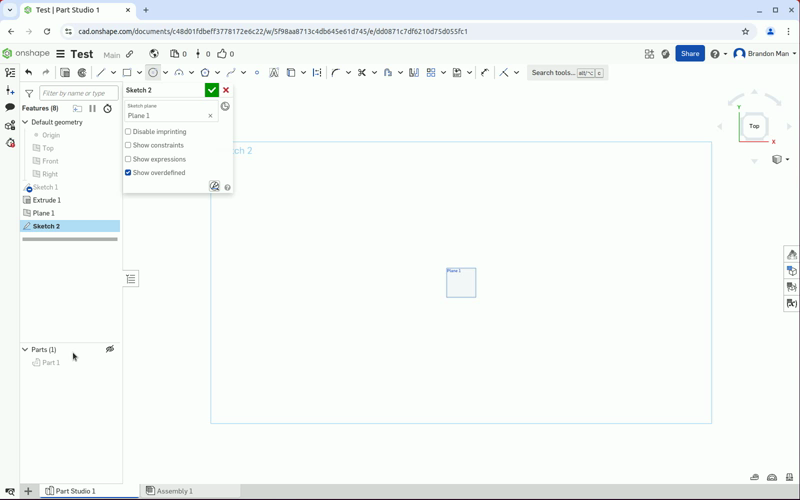
mouse_move(404, 339)
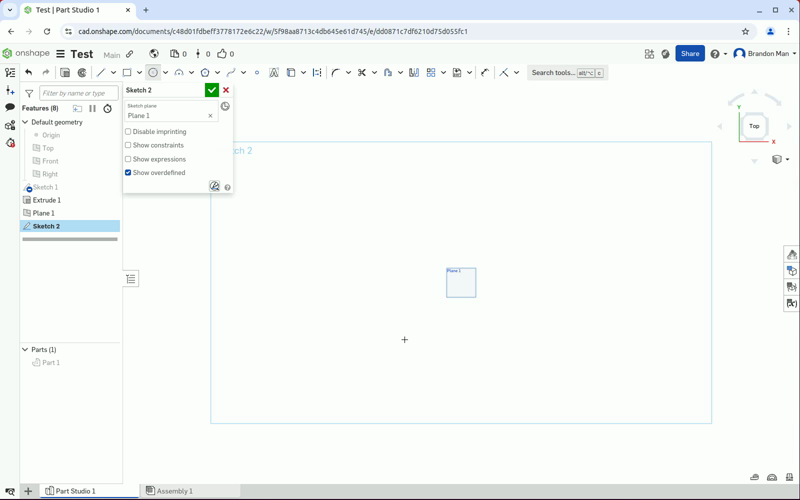
click(404, 339)
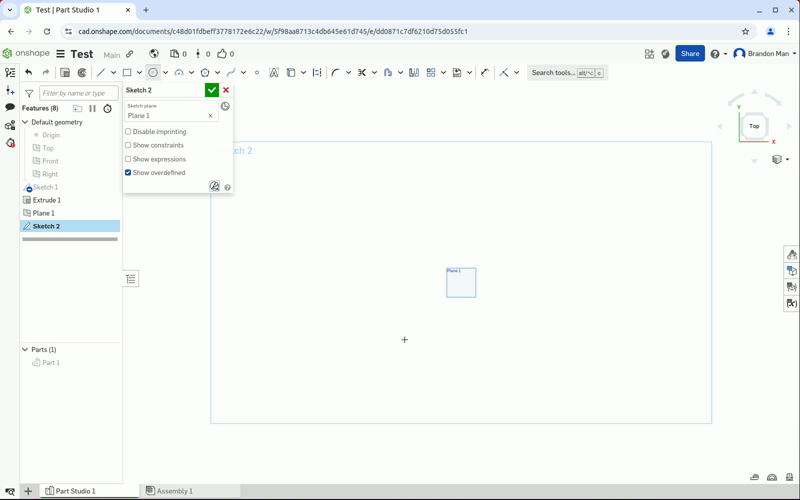
key_up(shift)
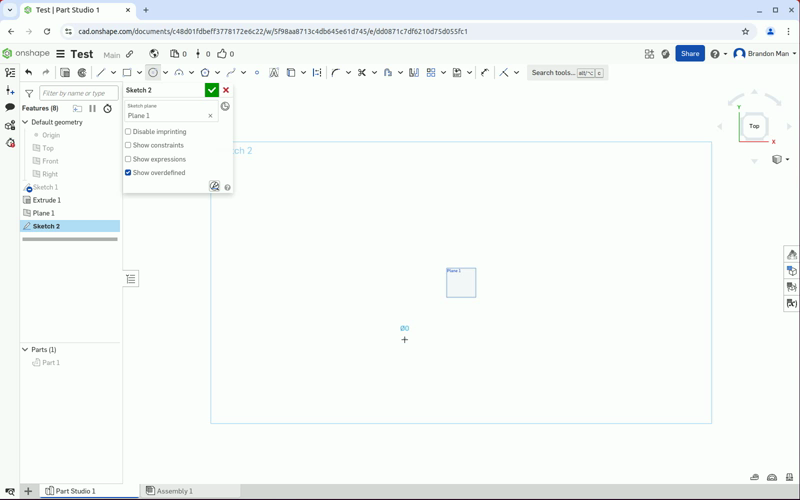
mouse_move(439, 339)
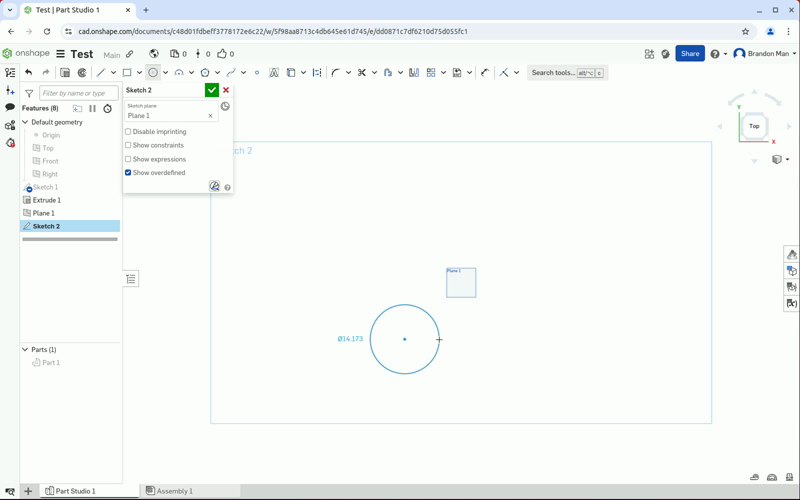
click(439, 339)
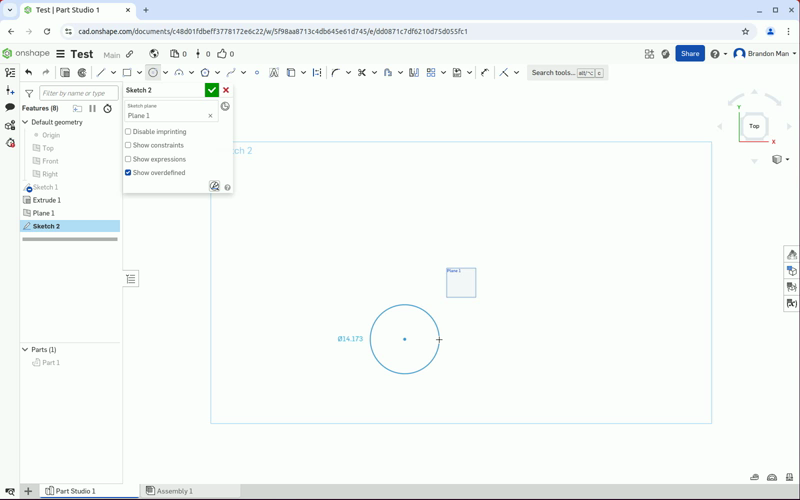
key(esc)
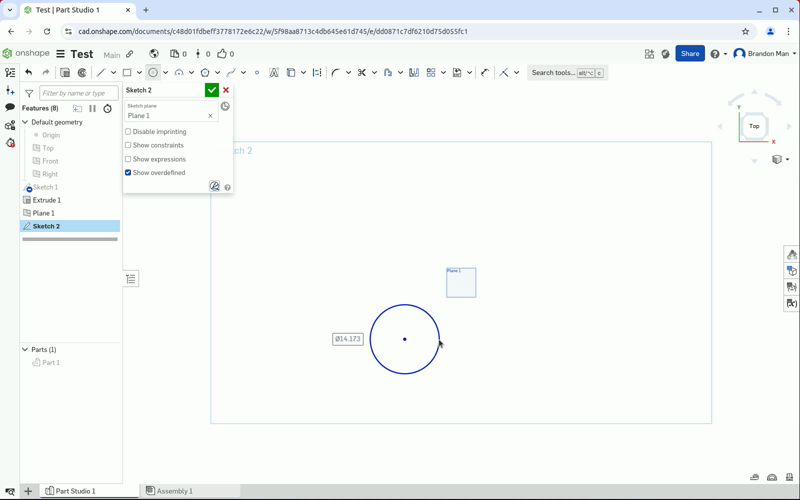
mouse_move(414, 325)
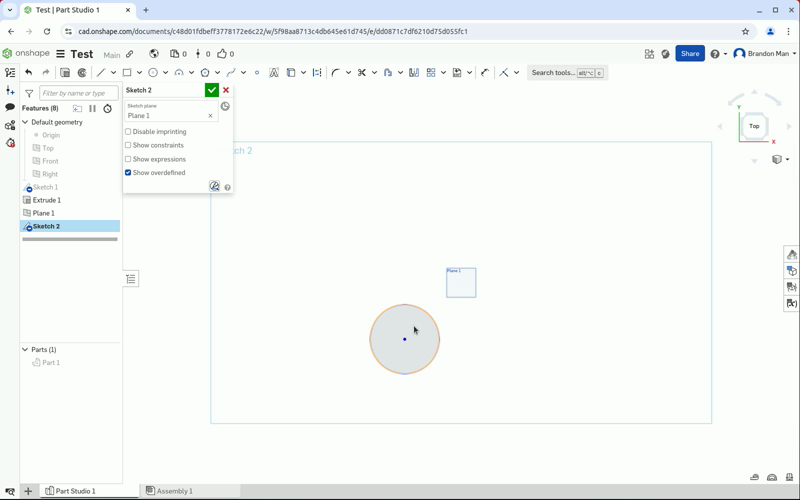
click(414, 325)
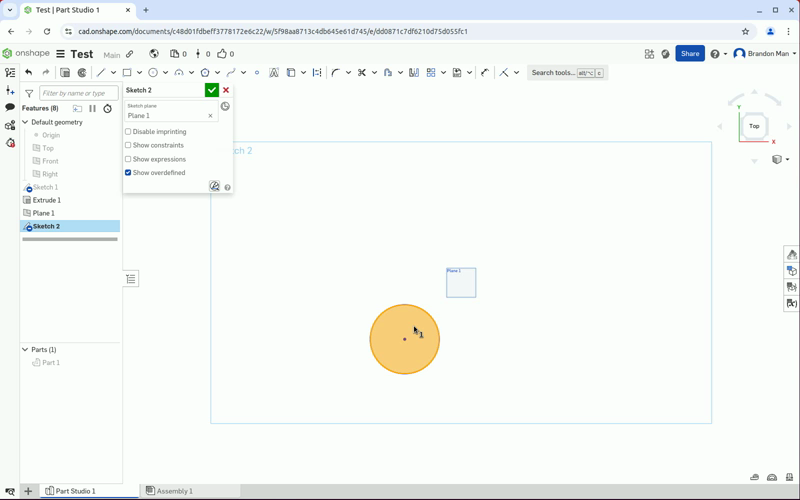
mouse_move(73, 352)
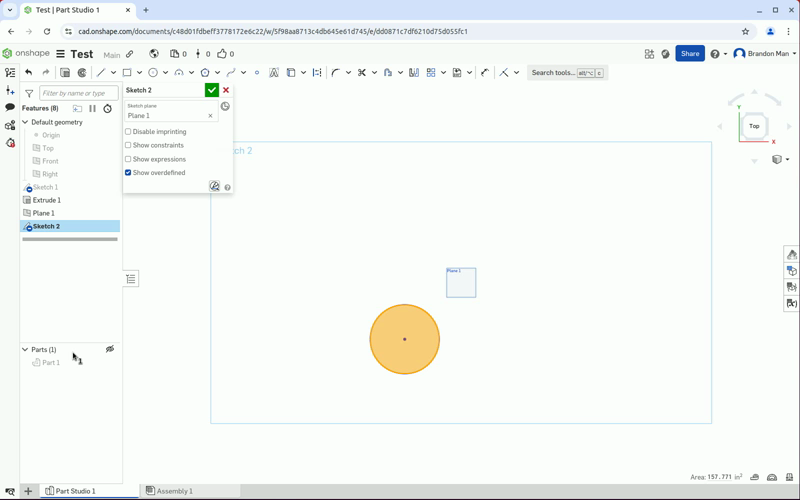
key(shift+y)
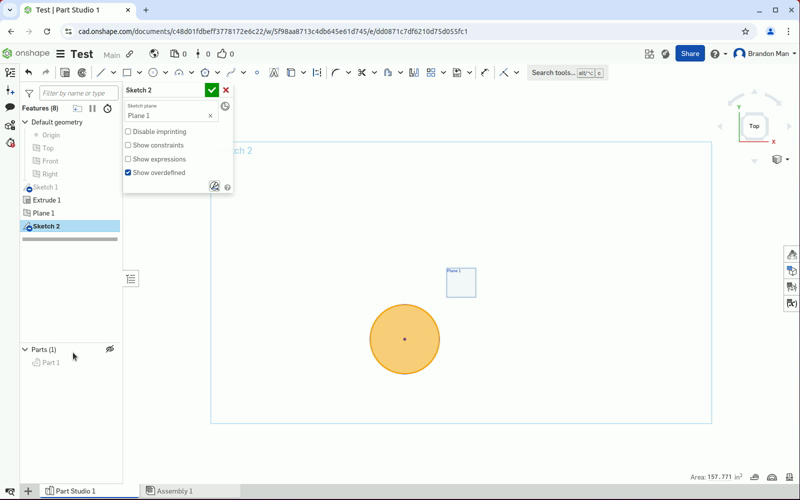
key(shift+e)
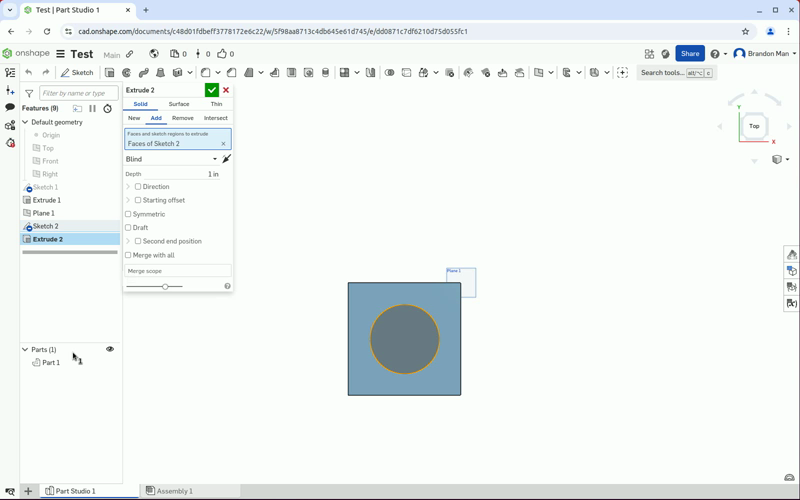
mouse_move(143, 106)
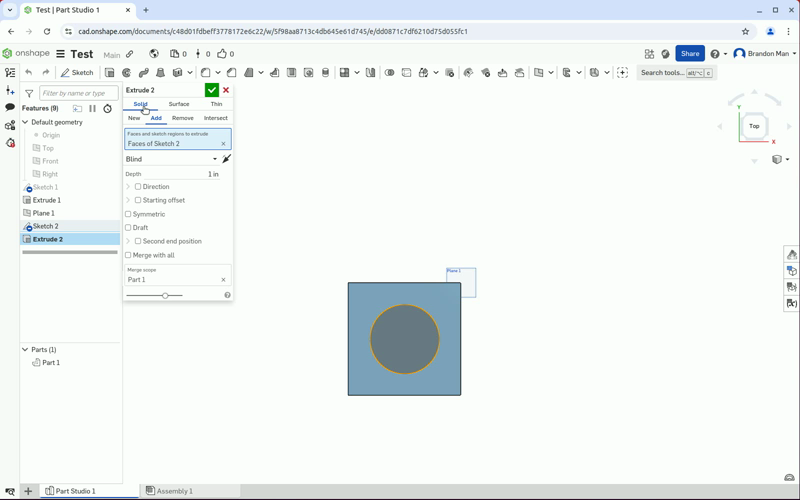
click(143, 106)
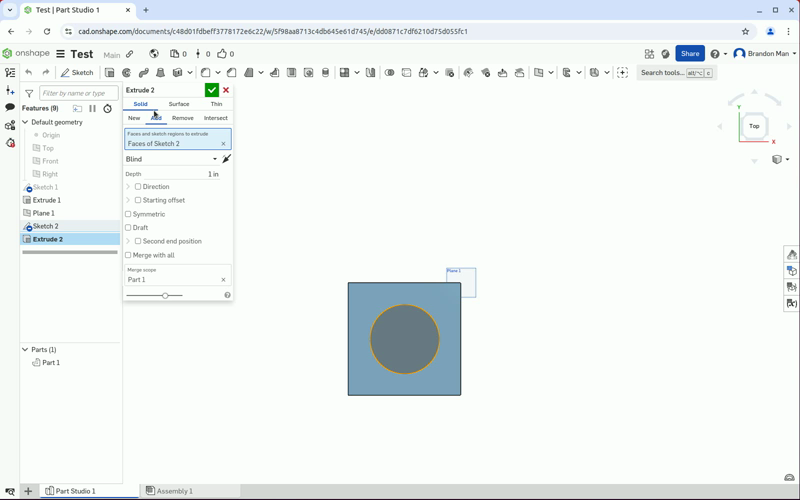
mouse_move(186, 120)
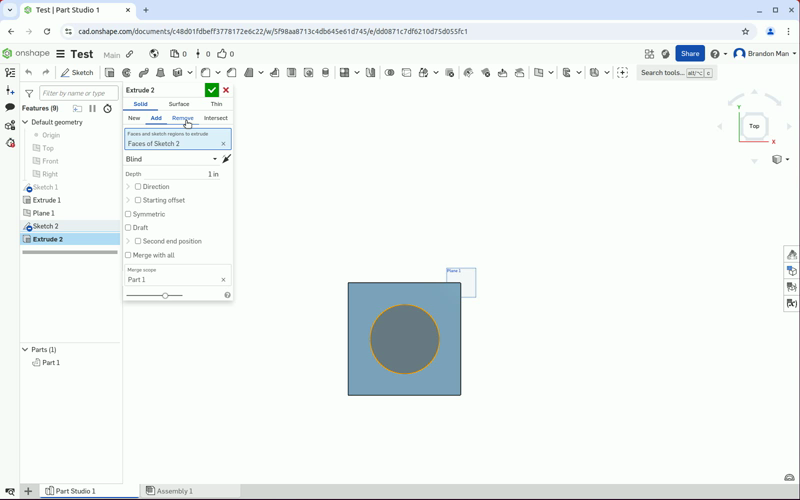
click(186, 120)
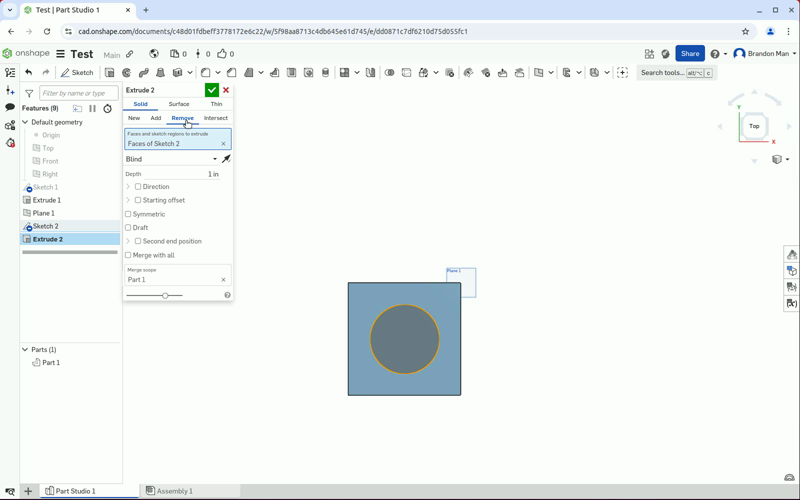
key(tab, 4)
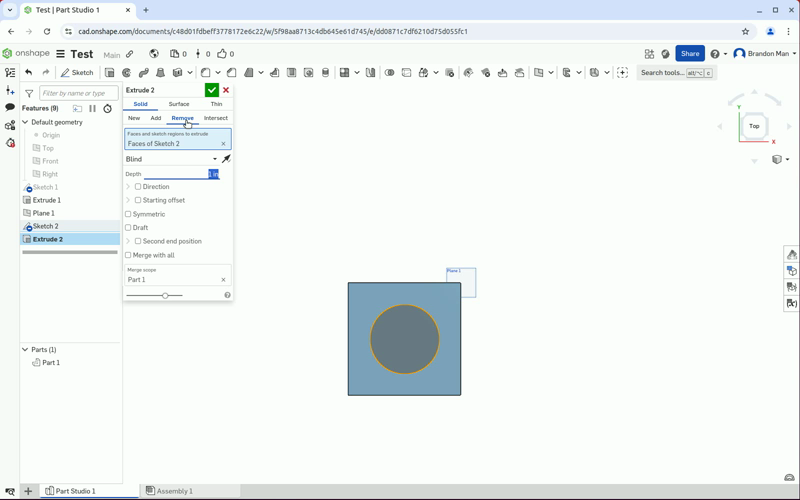
text(23.108)
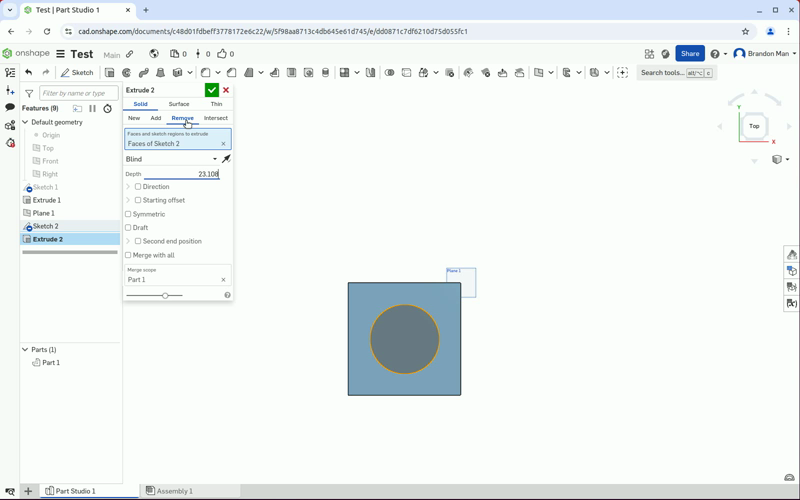
key(tab, 6)
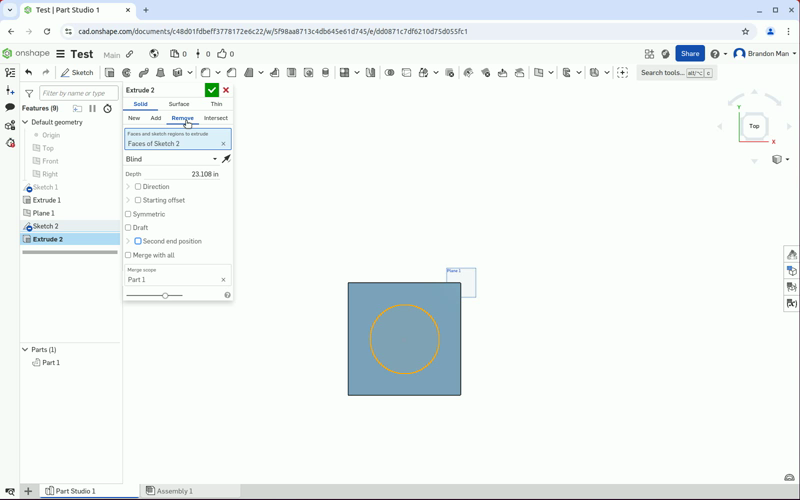
key(space)
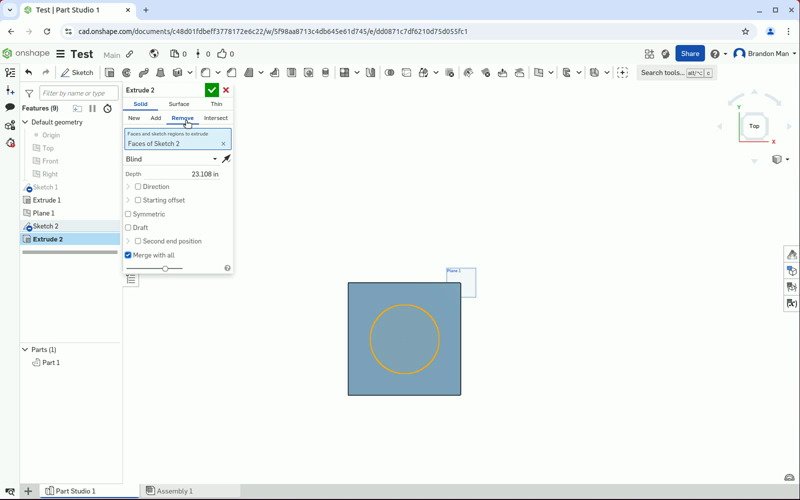
key(enter)
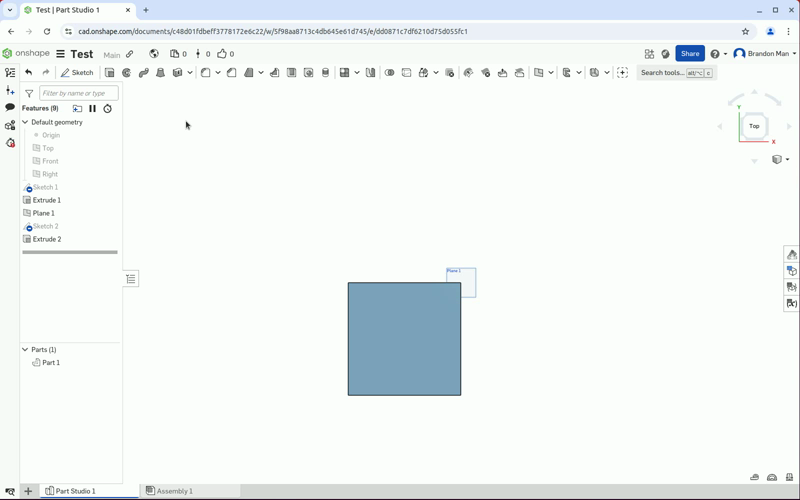
key(shift+h)
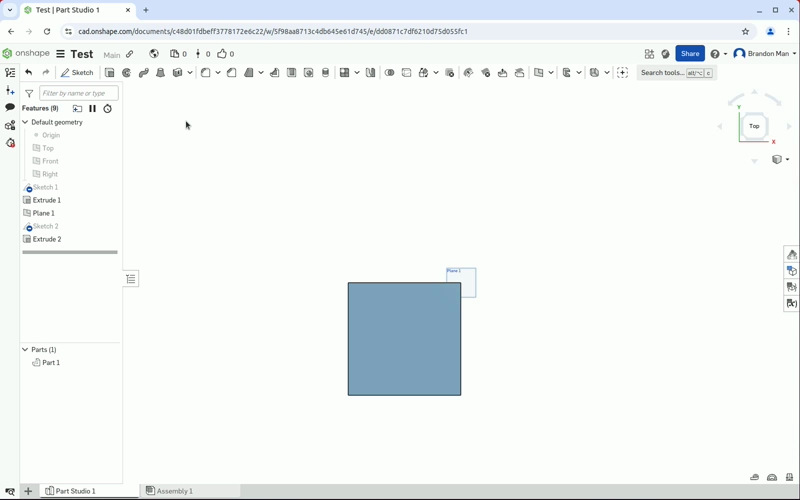
key(shift+h)
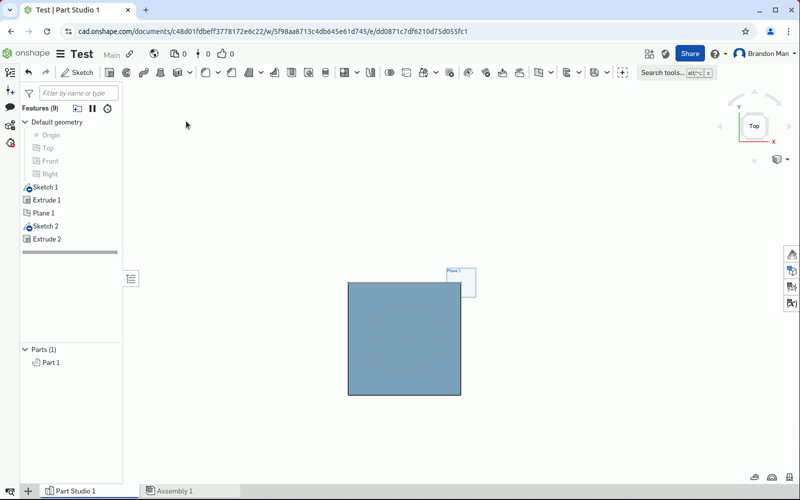
key(shift+7)
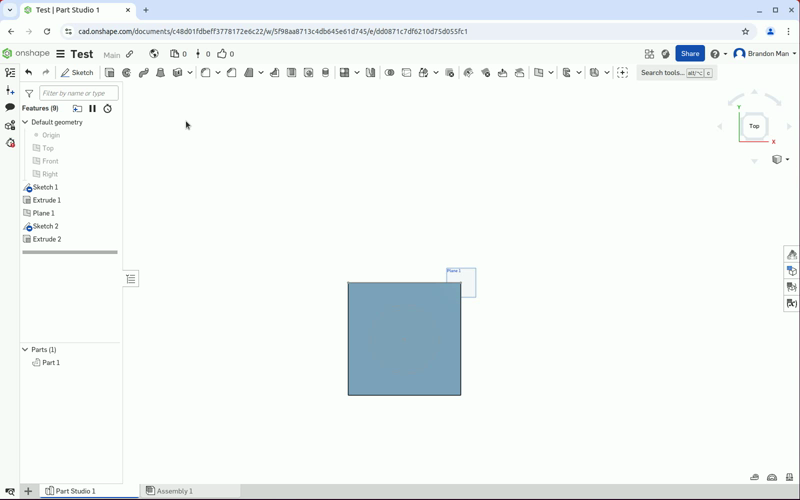
key(up, 3)
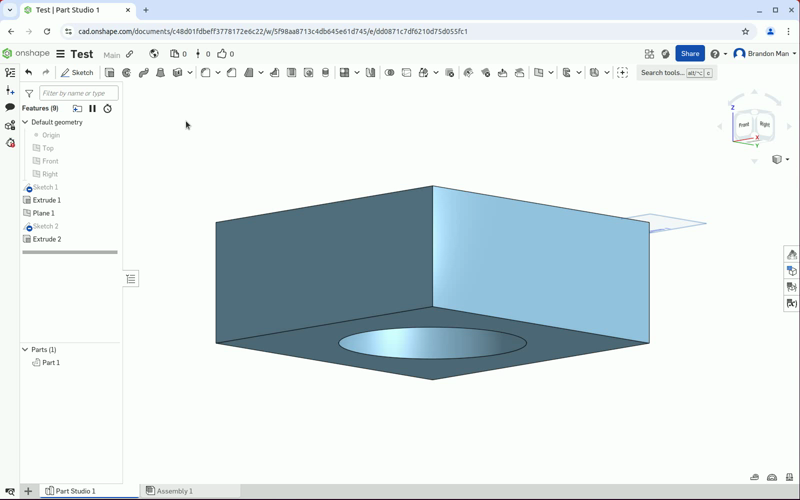
key(left, 3)
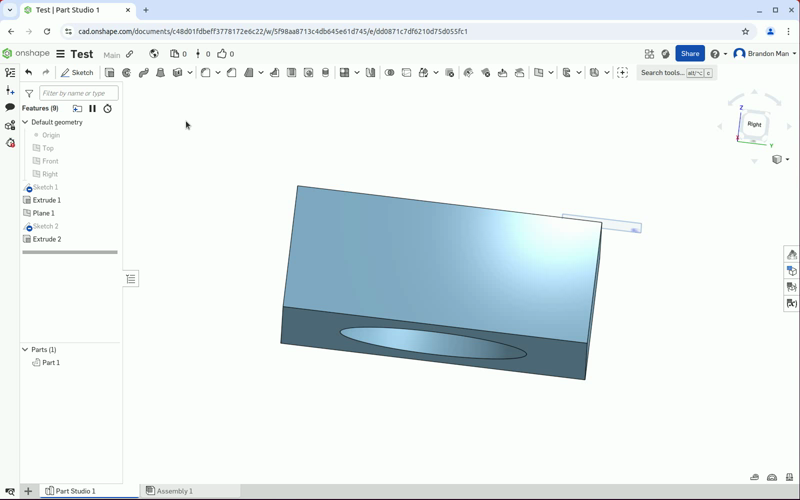
key(right, 3)
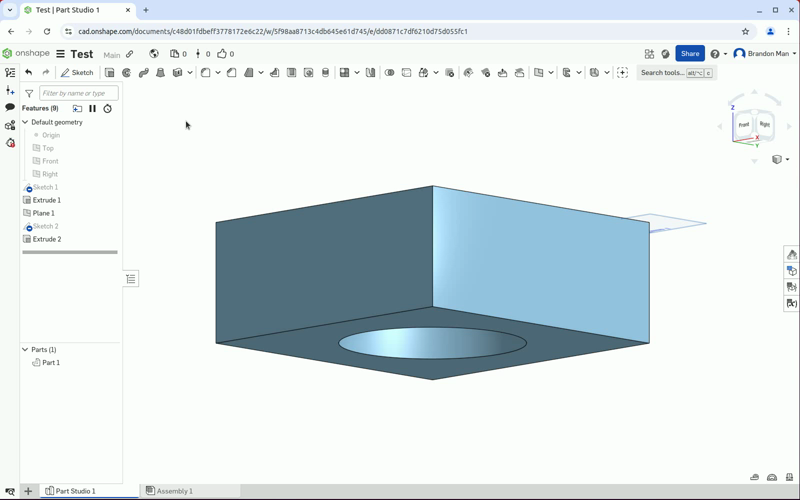
key(down, 3)
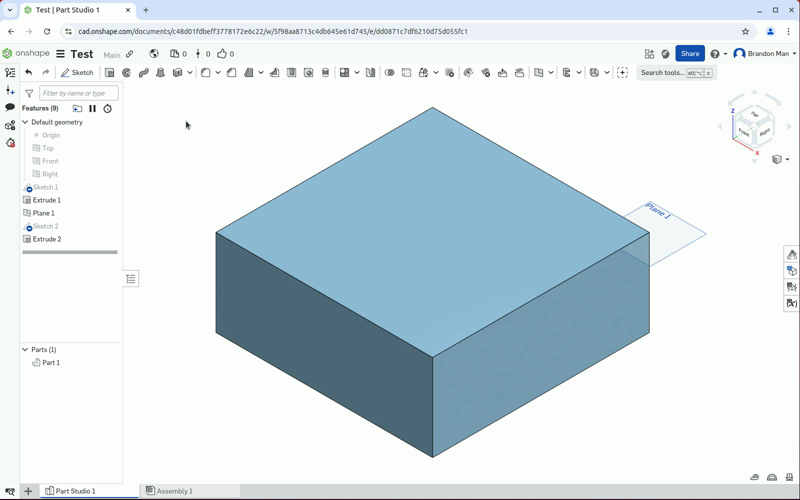
mouse_move(73, 189)
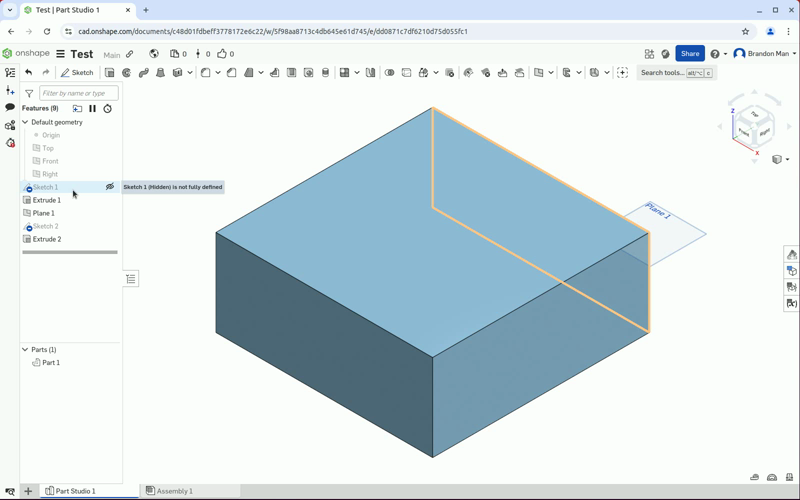
click(73, 189)